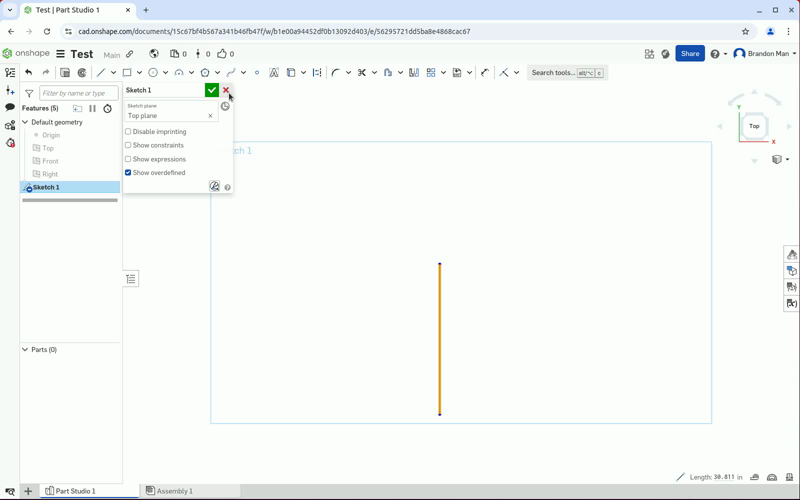
key(shift+h)
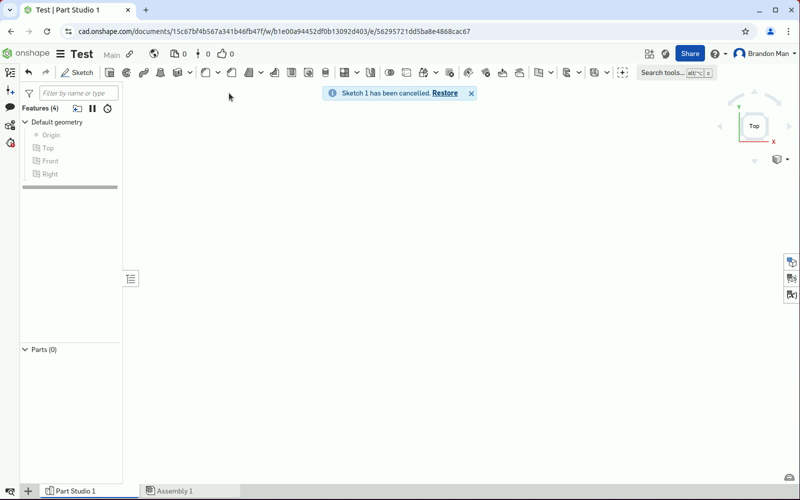
mouse_move(73, 352)
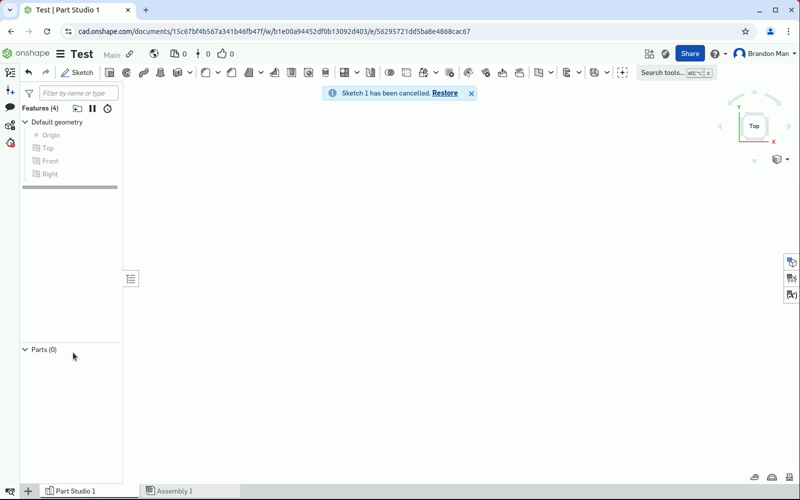
key(y)
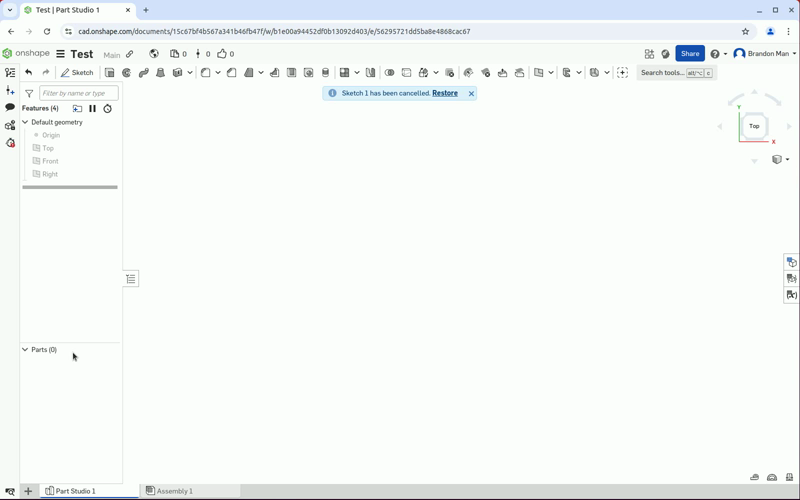
key(shift+p)
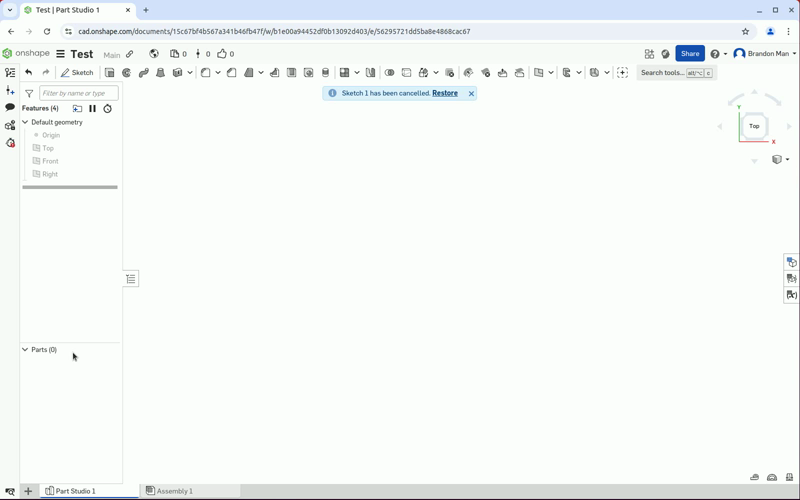
key(space)
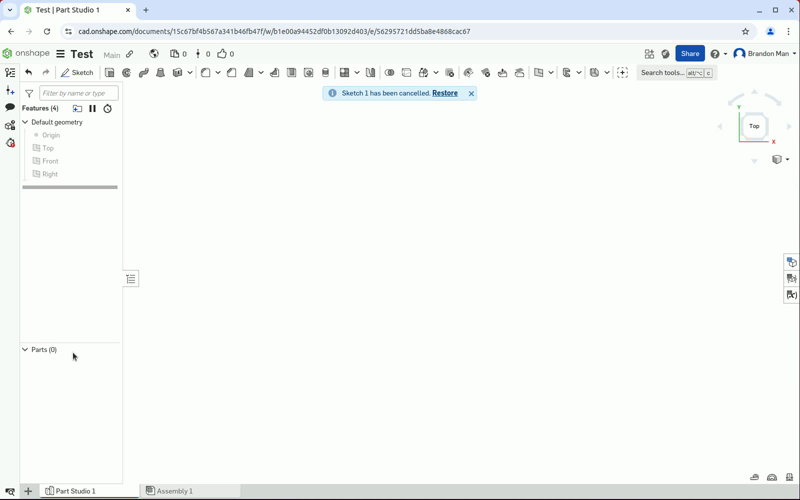
key_down(shift)
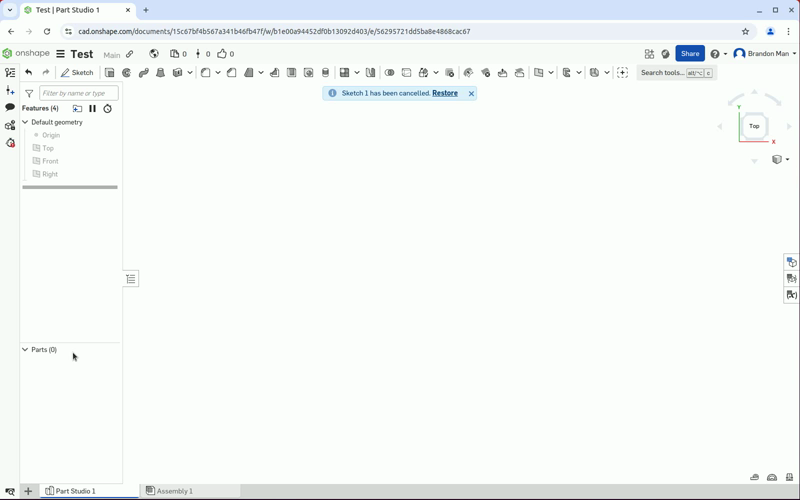
key(up)
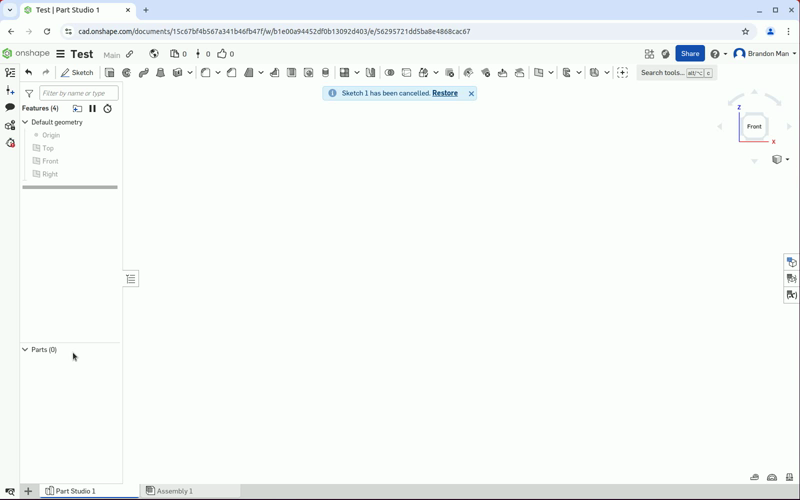
key_up(shift)
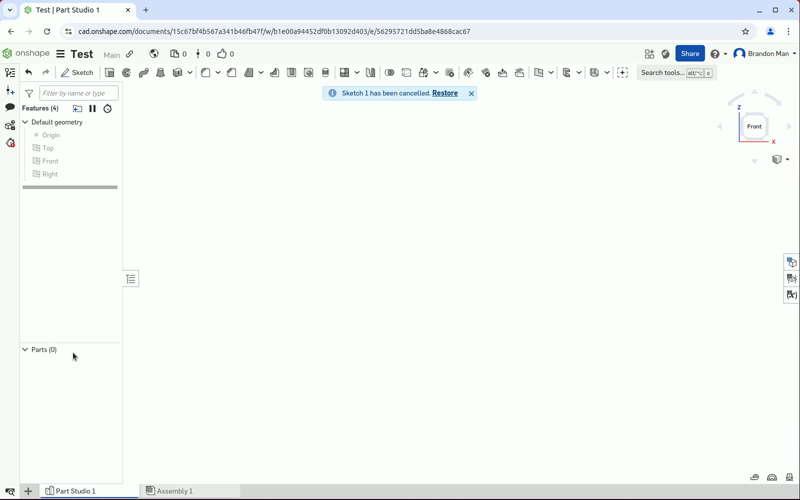
mouse_move(73, 352)
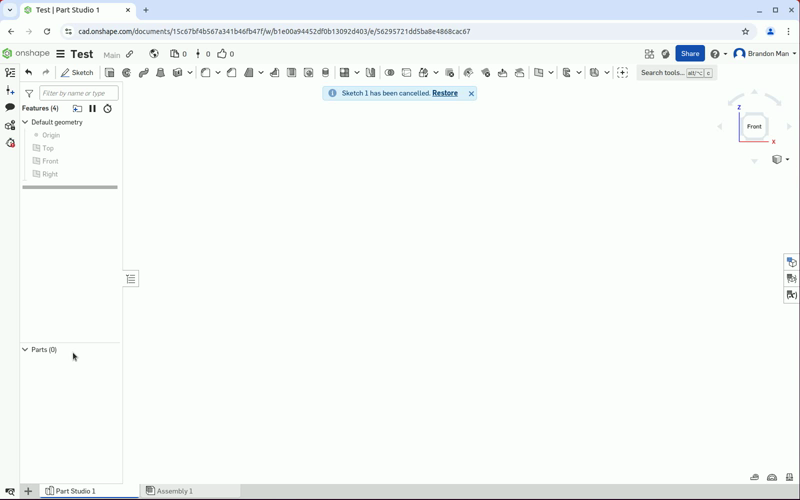
key(shift+y)
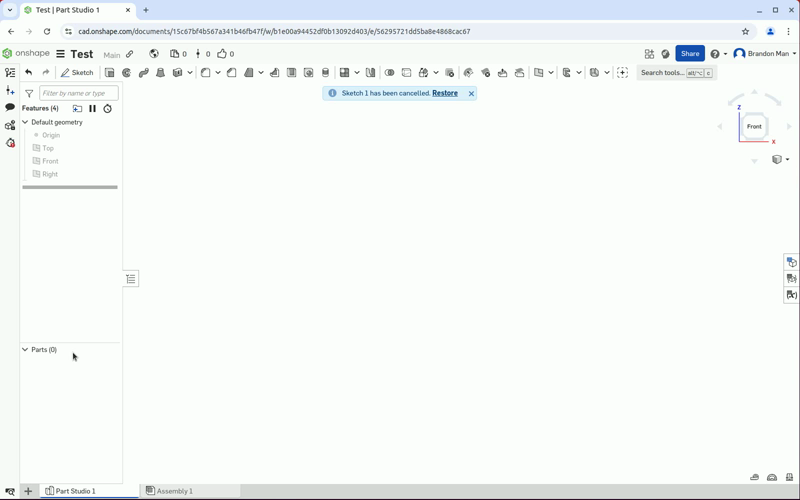
key(shift+s)
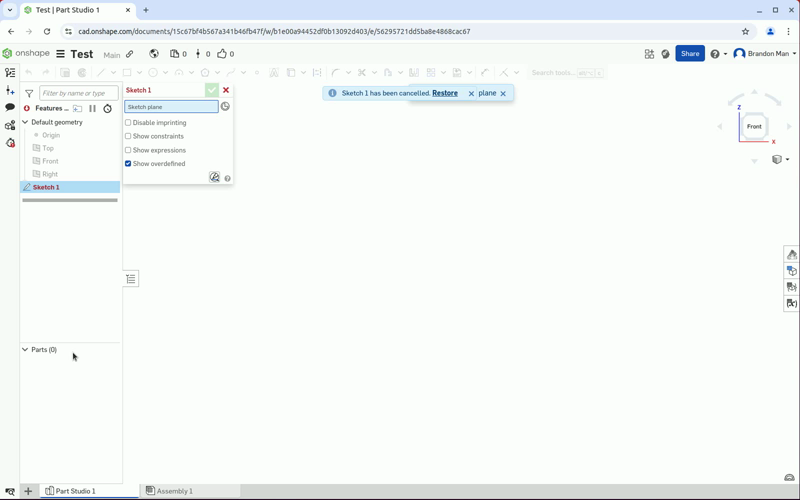
mouse_move(73, 163)
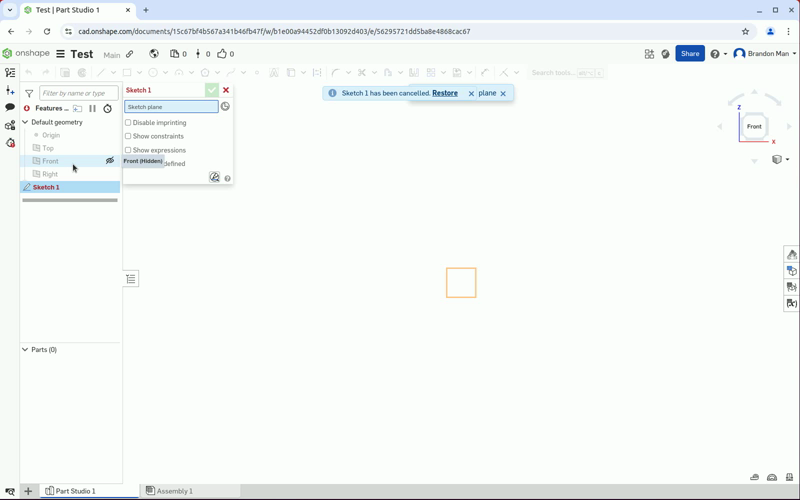
click(73, 163)
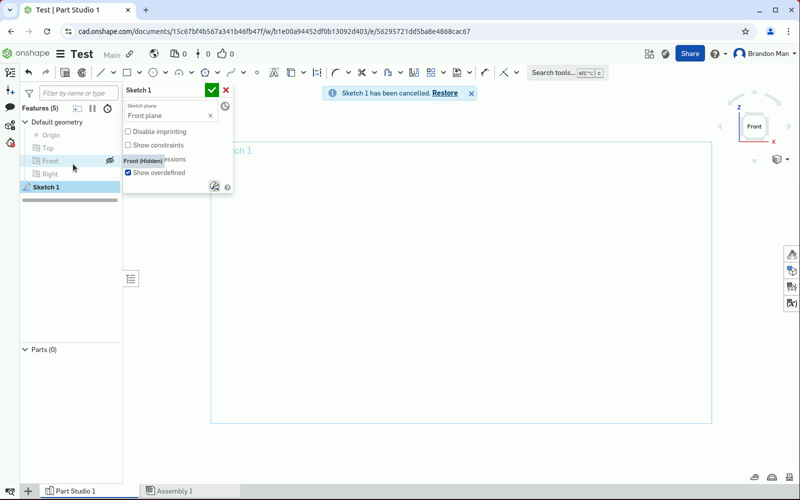
mouse_move(73, 352)
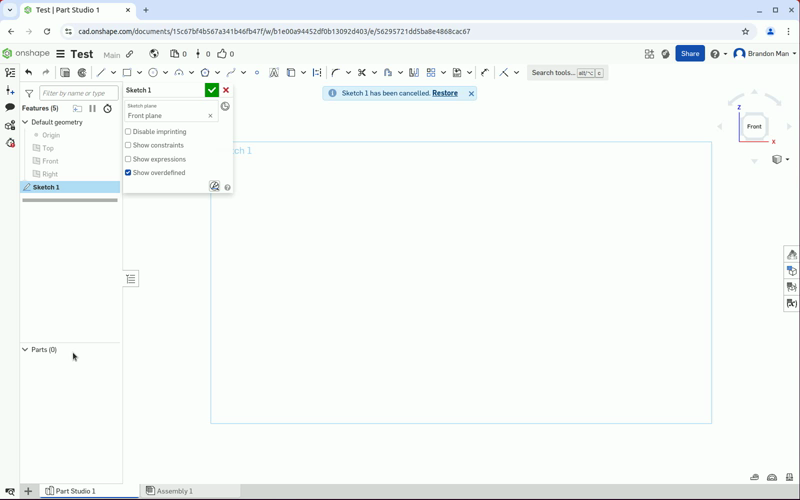
key(y)
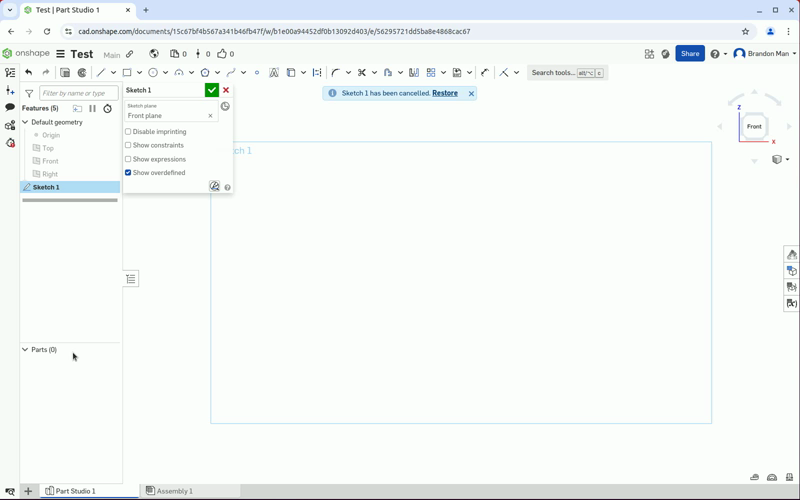
key(l)
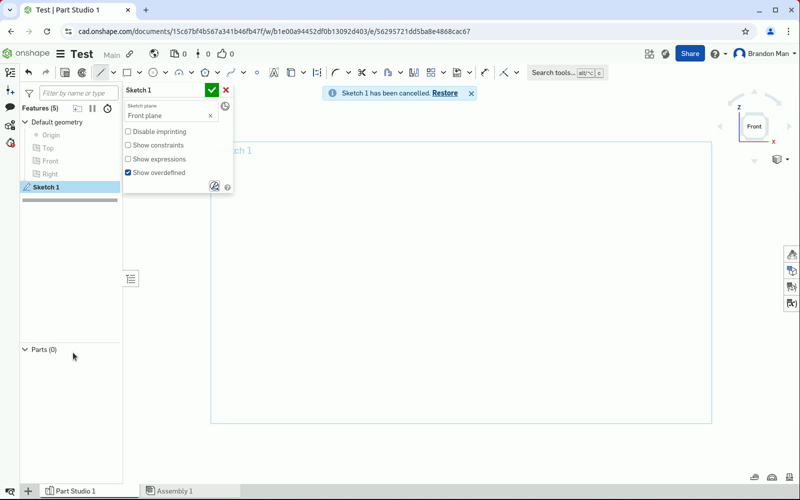
key_down(shift)
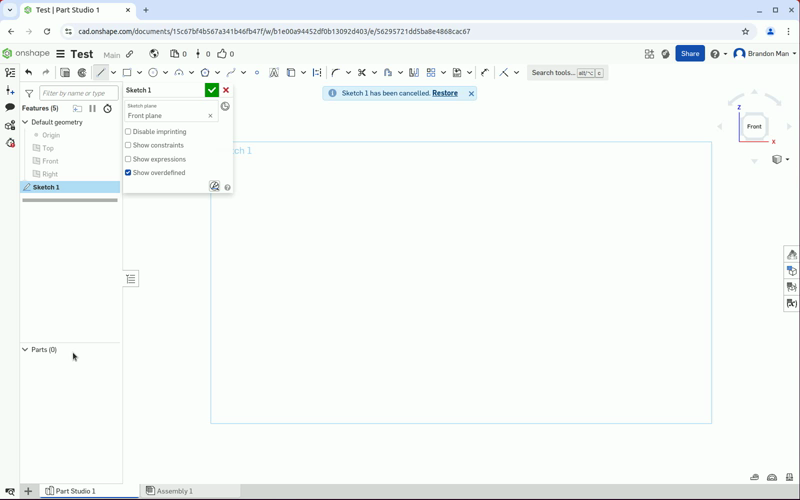
mouse_move(406, 209)
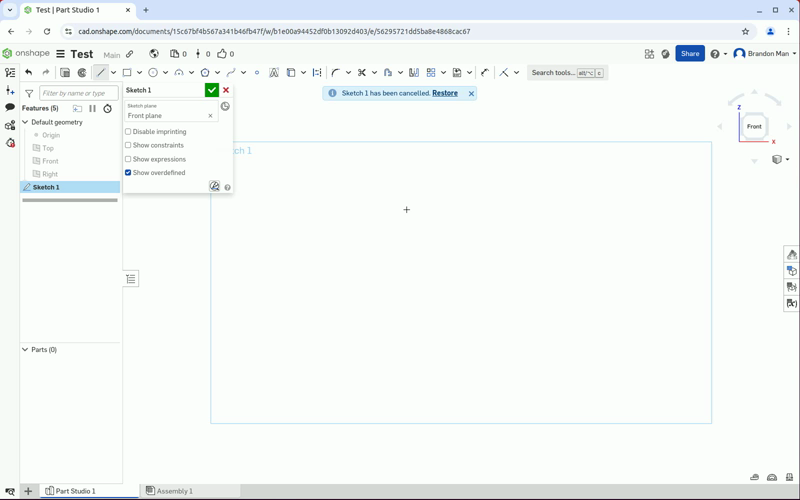
click(406, 209)
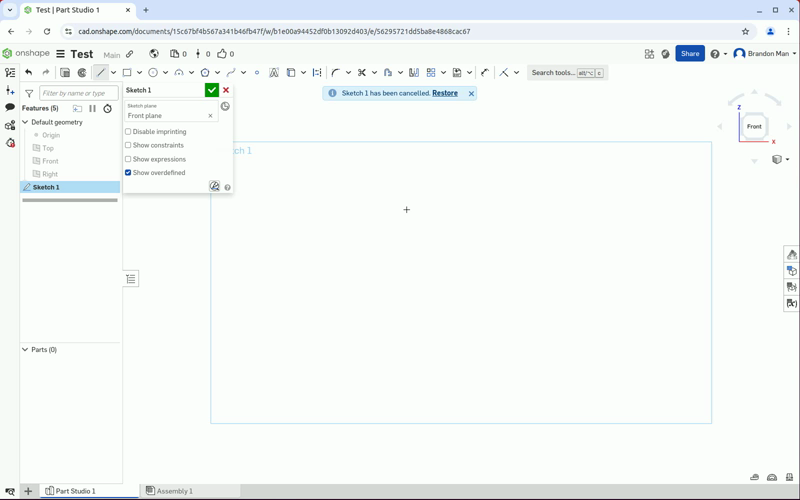
key_up(shift)
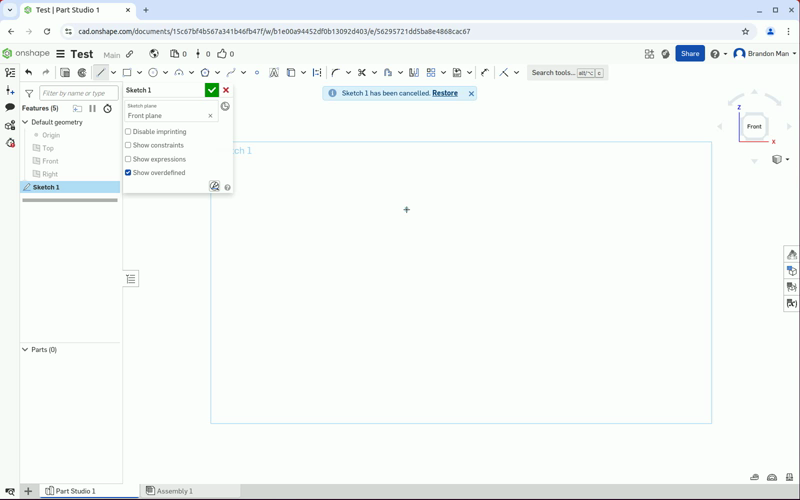
key_down(shift)
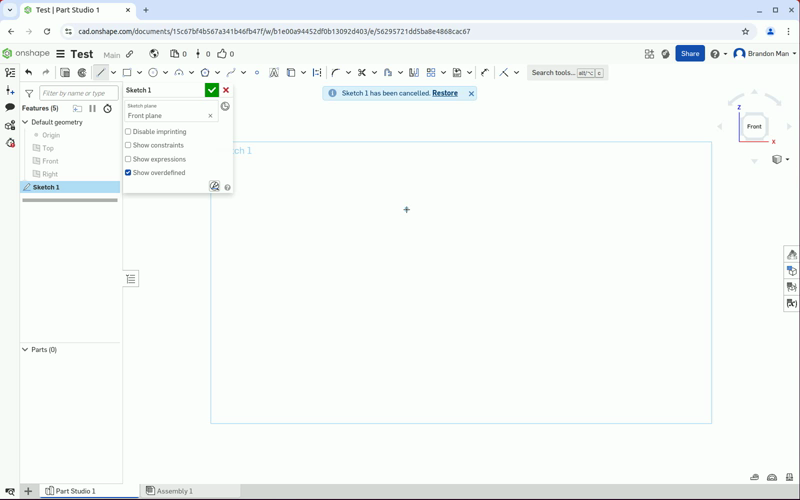
mouse_move(436, 209)
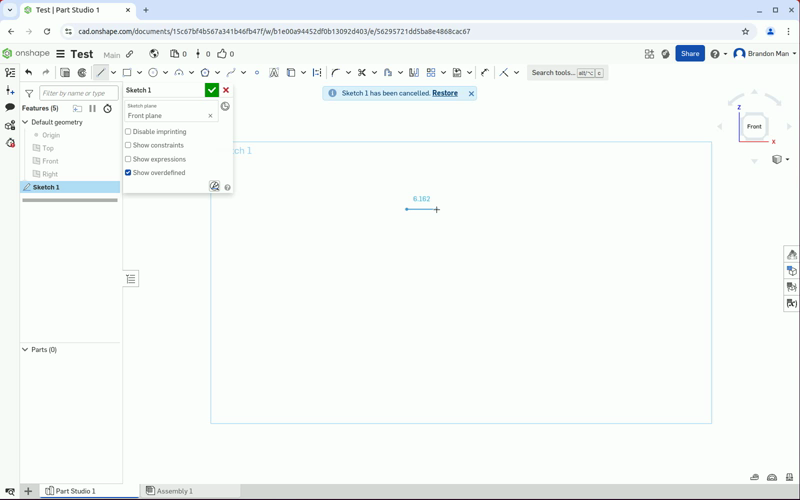
mouse_move(439, 232)
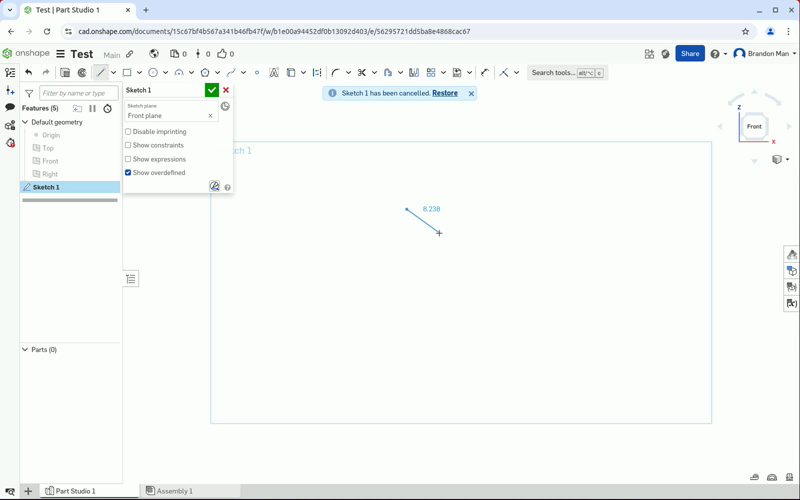
click(439, 232)
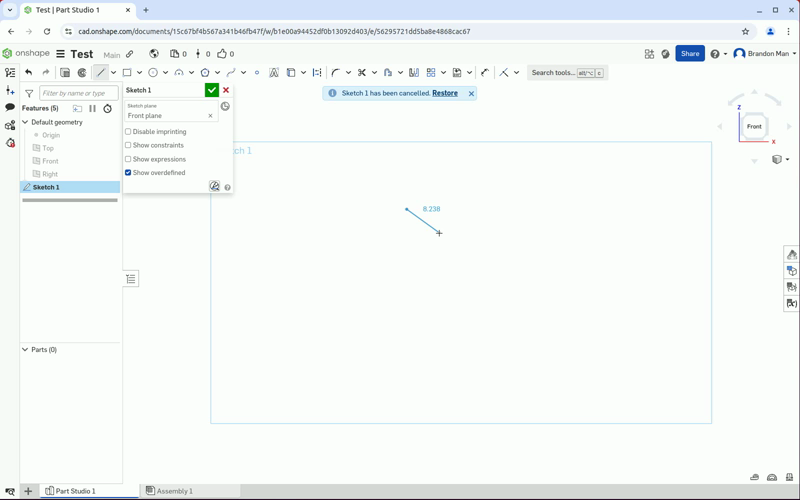
key_up(shift)
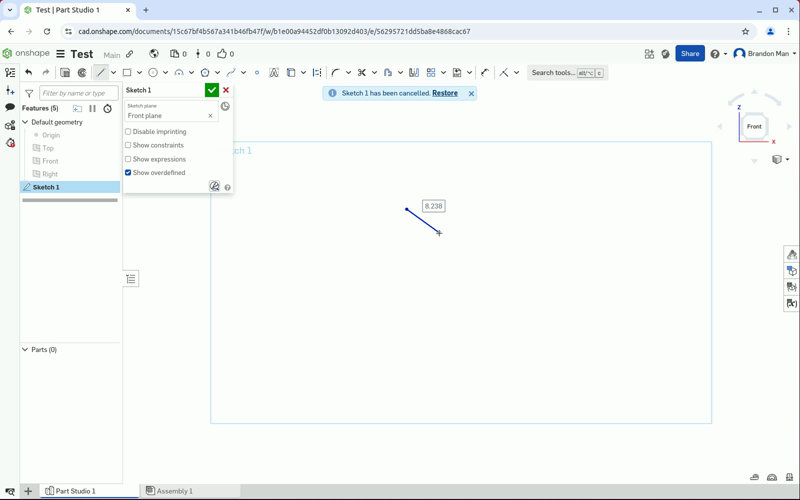
key_down(shift)
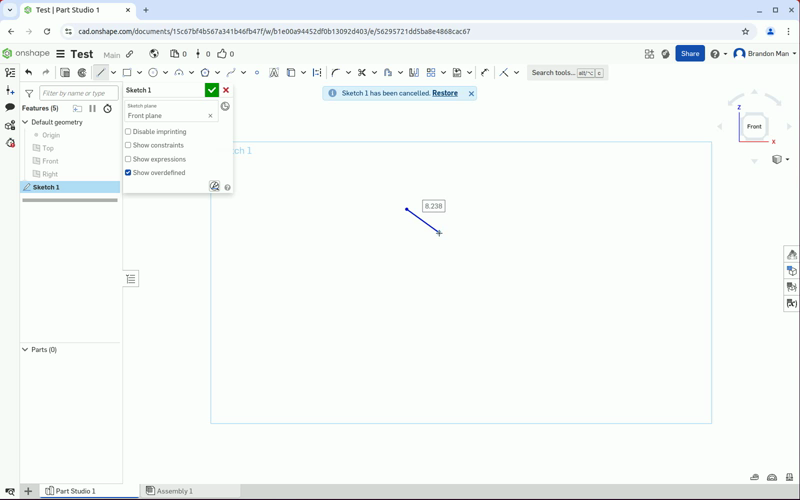
mouse_move(469, 232)
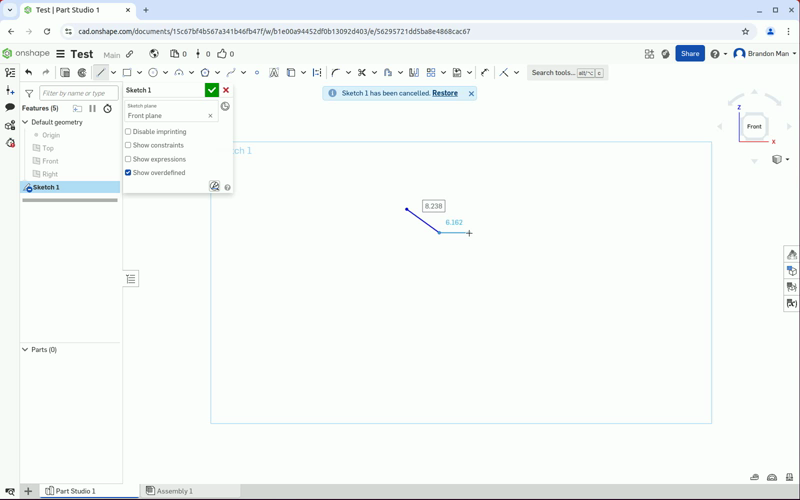
mouse_move(427, 272)
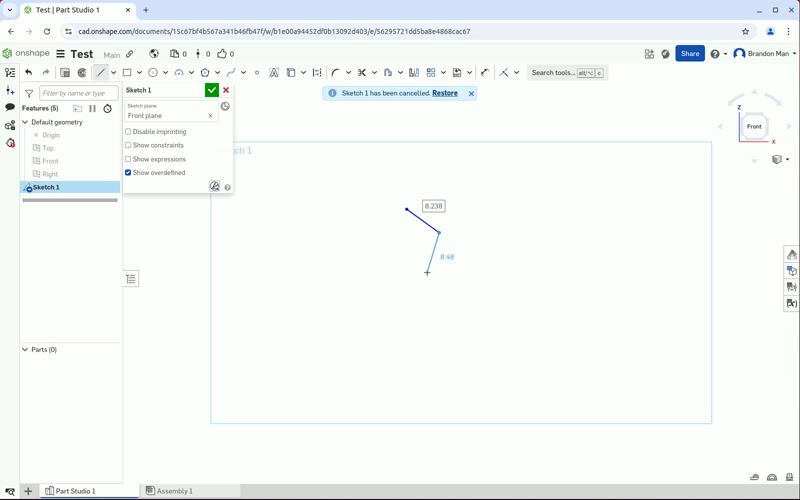
click(427, 272)
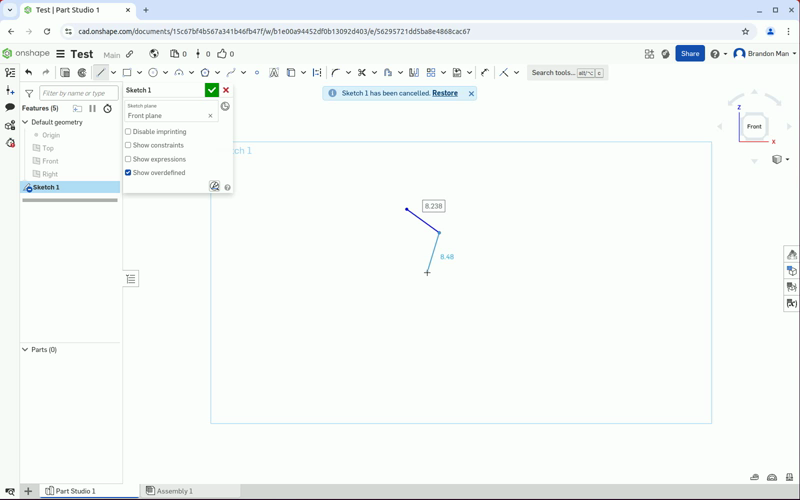
key_up(shift)
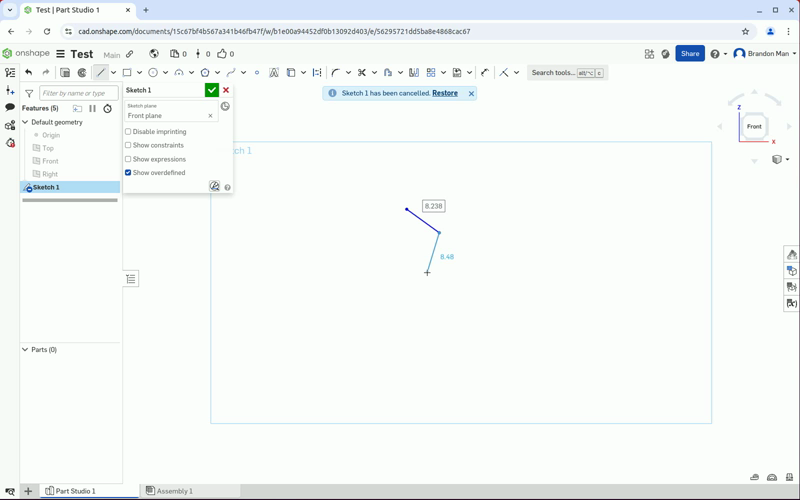
key_down(shift)
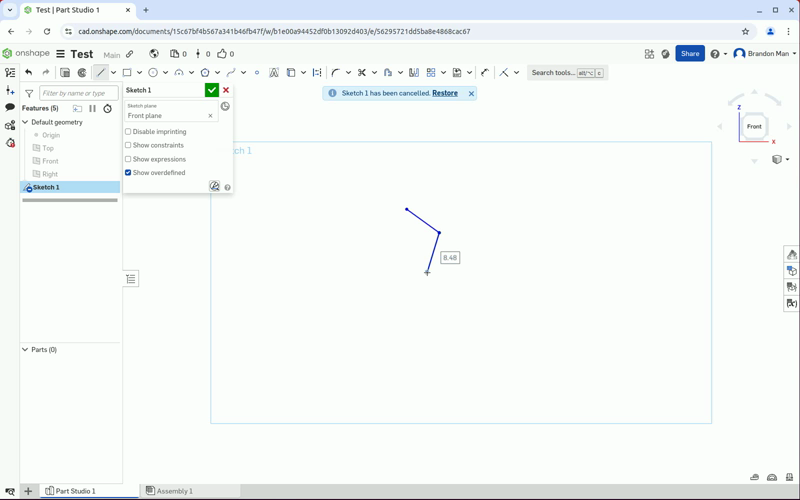
mouse_move(457, 272)
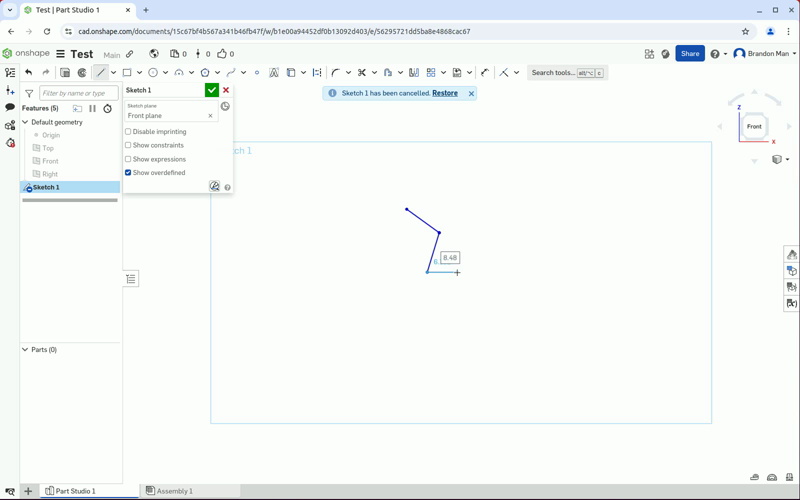
mouse_move(460, 248)
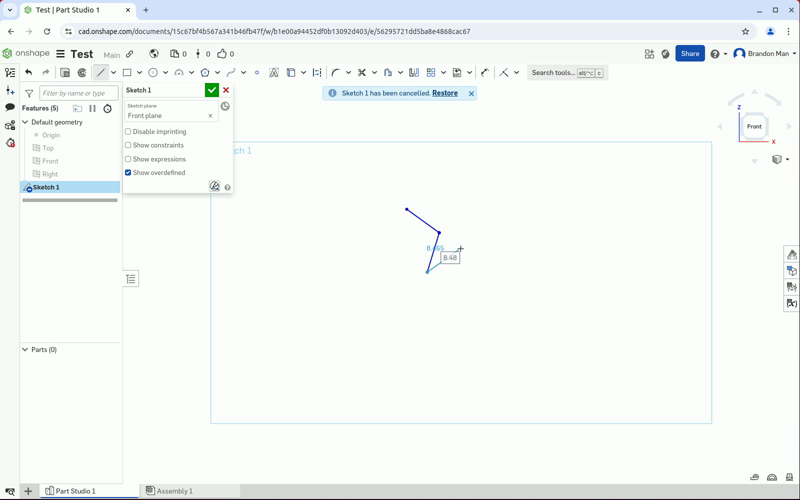
click(460, 248)
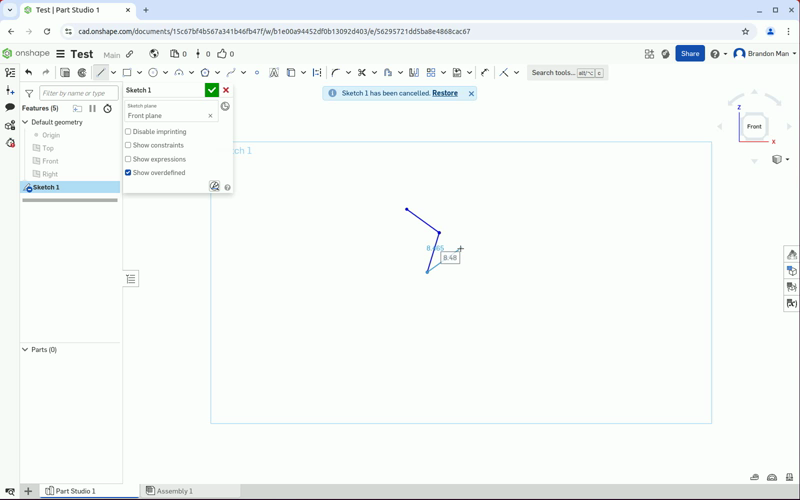
key_up(shift)
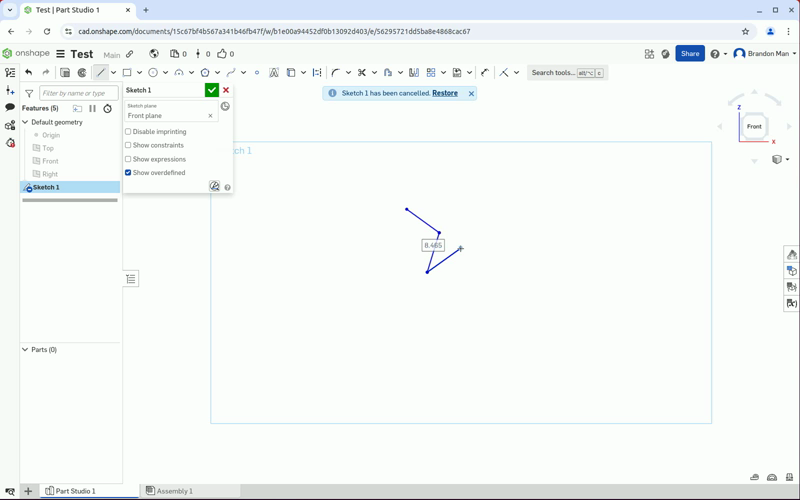
key_down(shift)
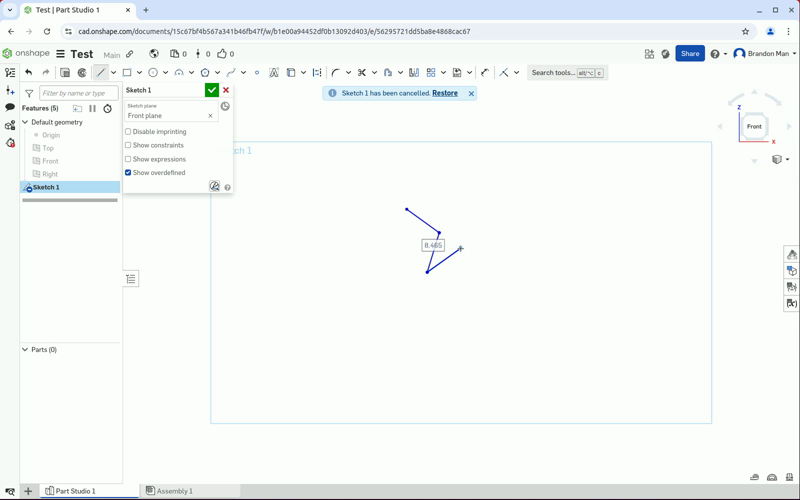
mouse_move(490, 248)
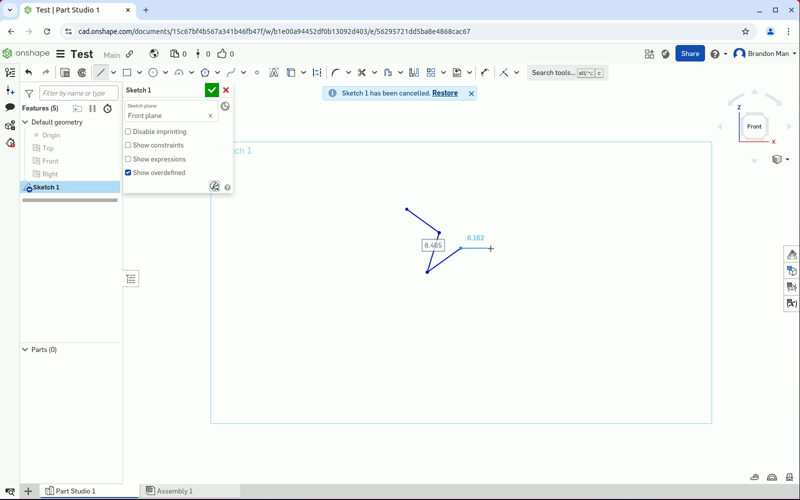
mouse_move(493, 272)
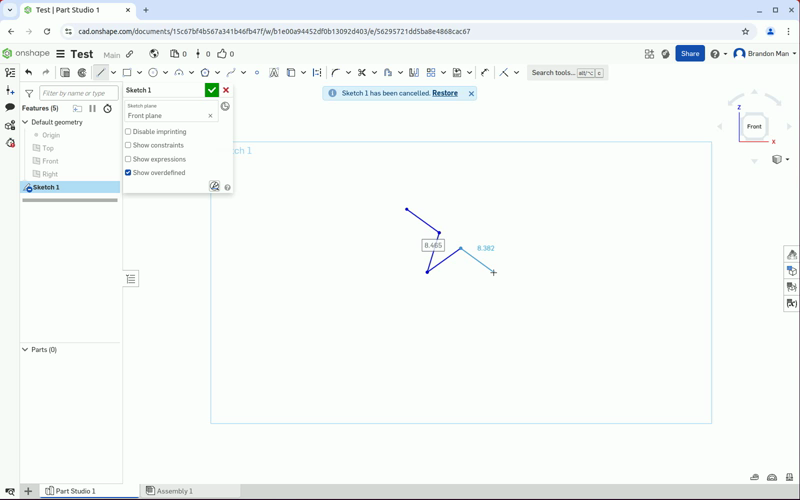
click(493, 272)
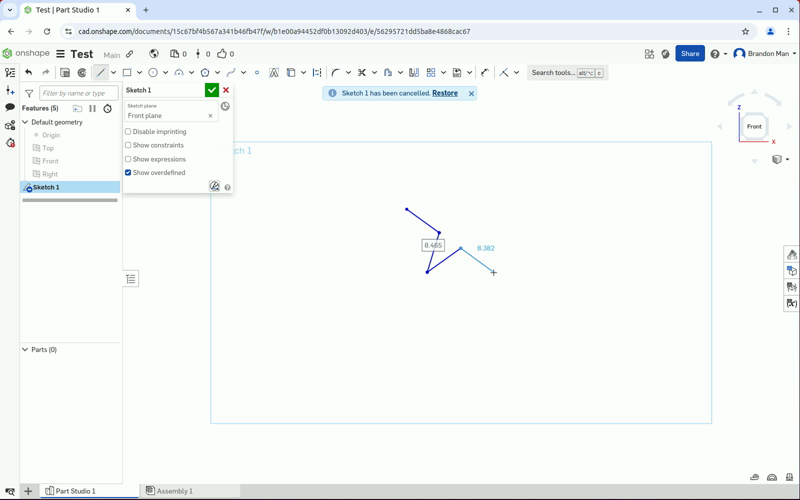
key_up(shift)
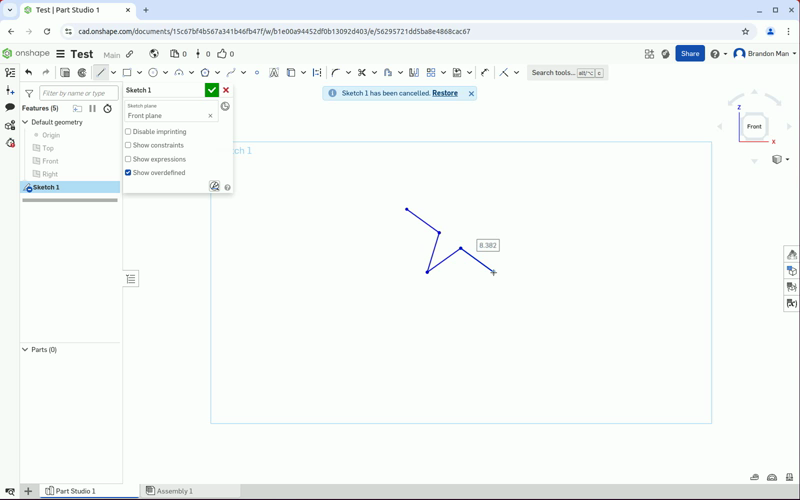
key_down(shift)
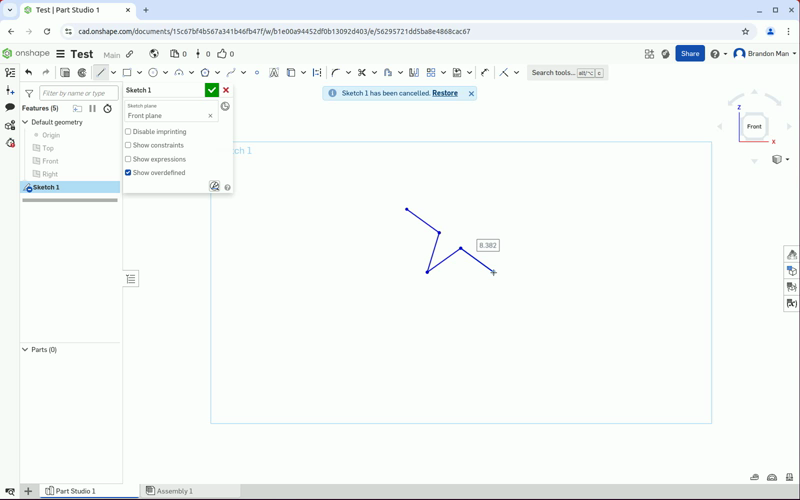
mouse_move(523, 272)
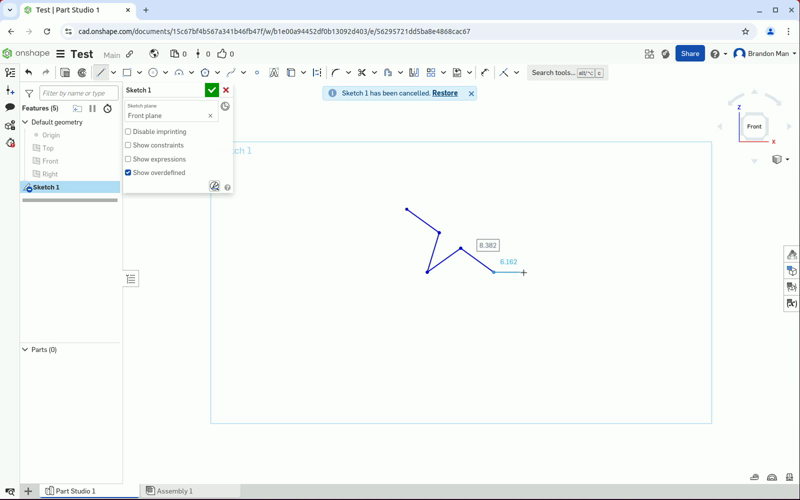
mouse_move(481, 232)
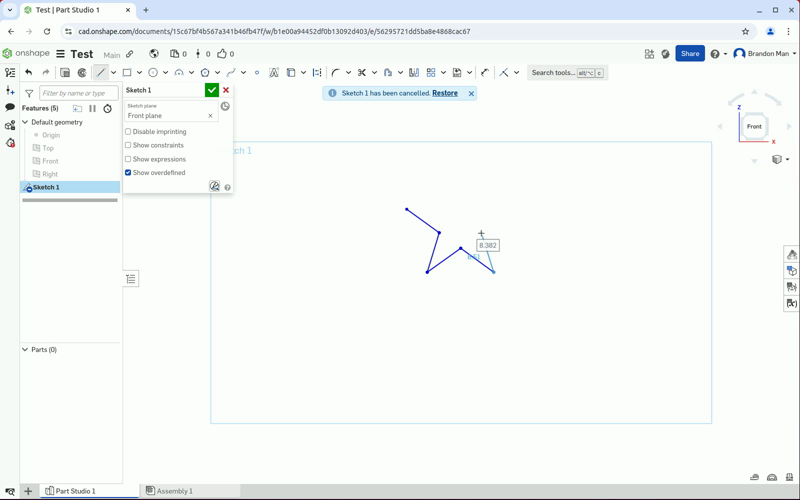
click(481, 232)
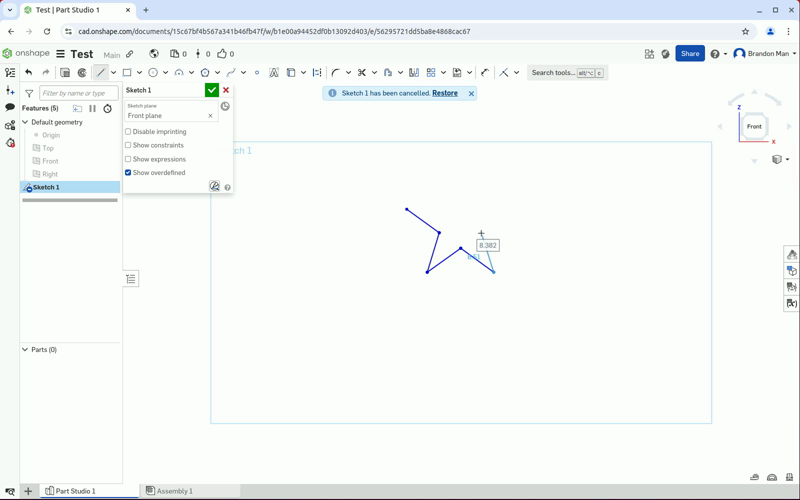
key_up(shift)
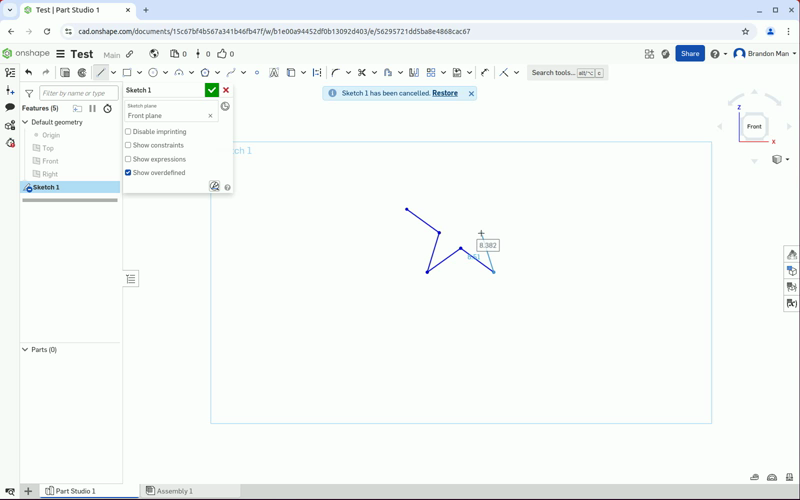
key_down(shift)
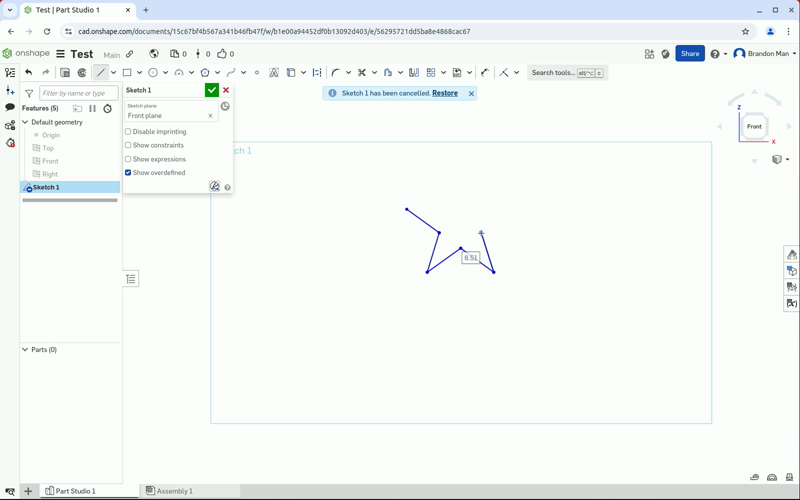
mouse_move(511, 232)
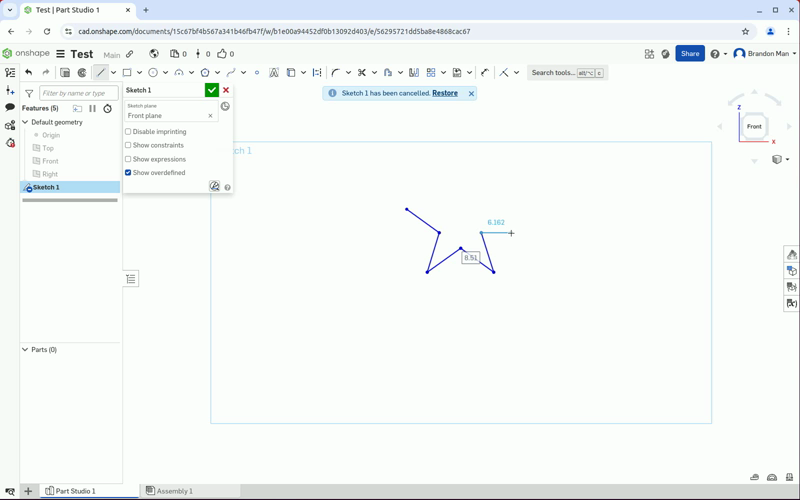
mouse_move(513, 209)
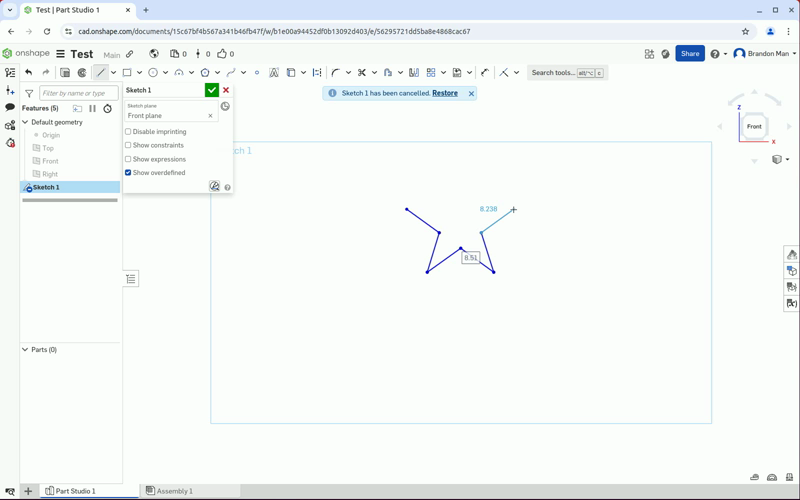
click(513, 209)
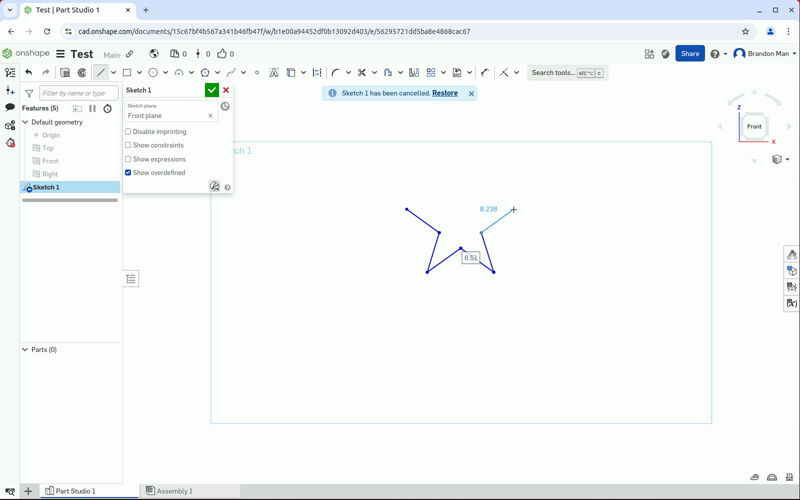
key_up(shift)
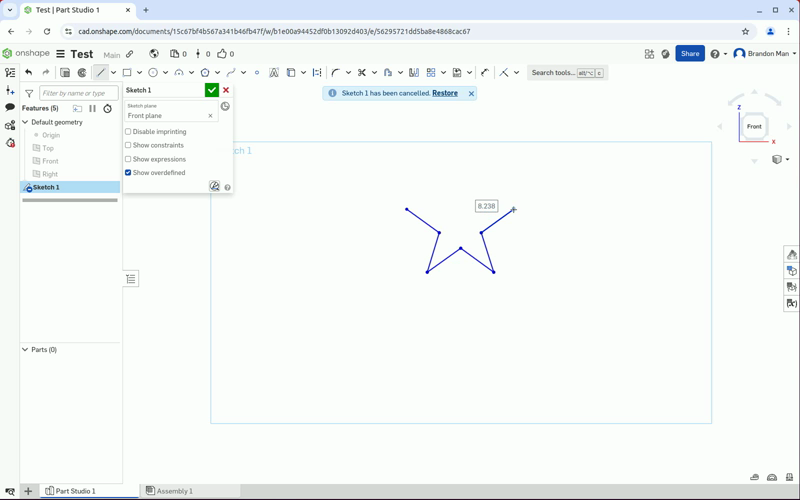
key_down(shift)
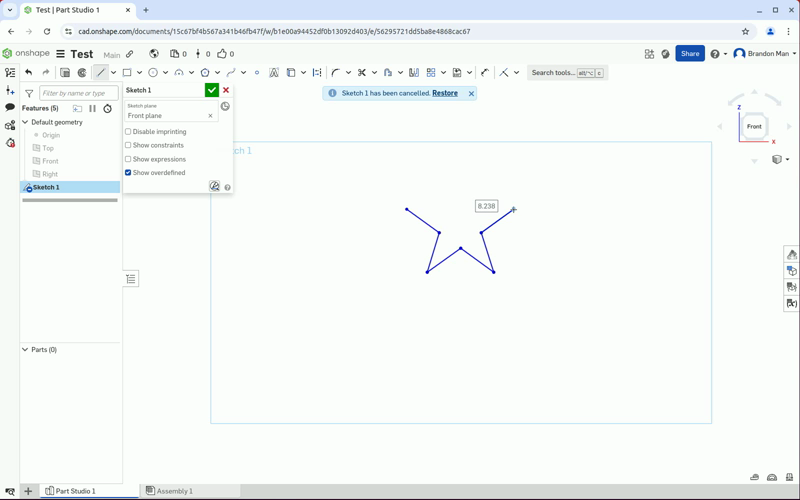
mouse_move(543, 209)
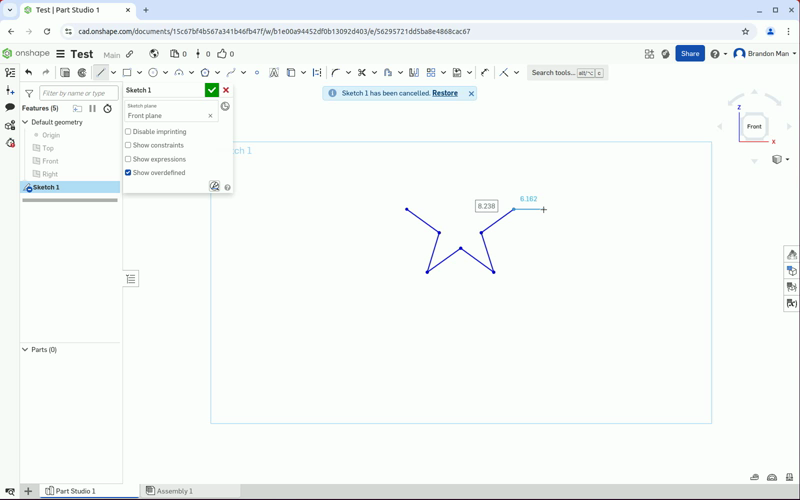
mouse_move(473, 209)
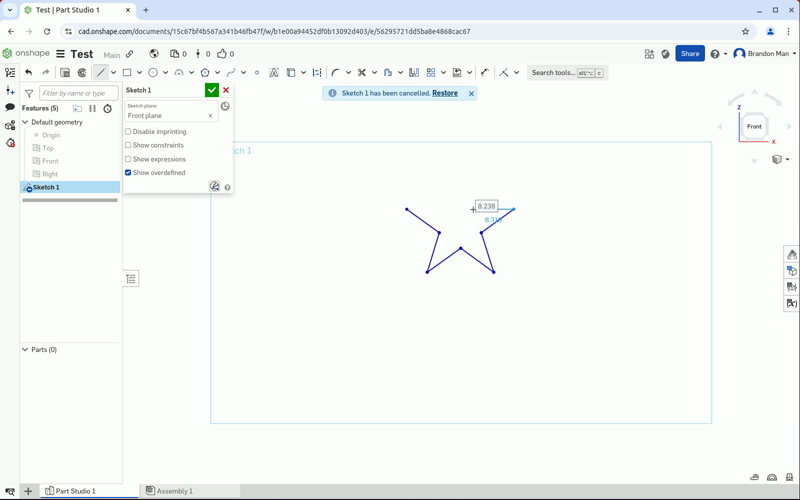
click(473, 209)
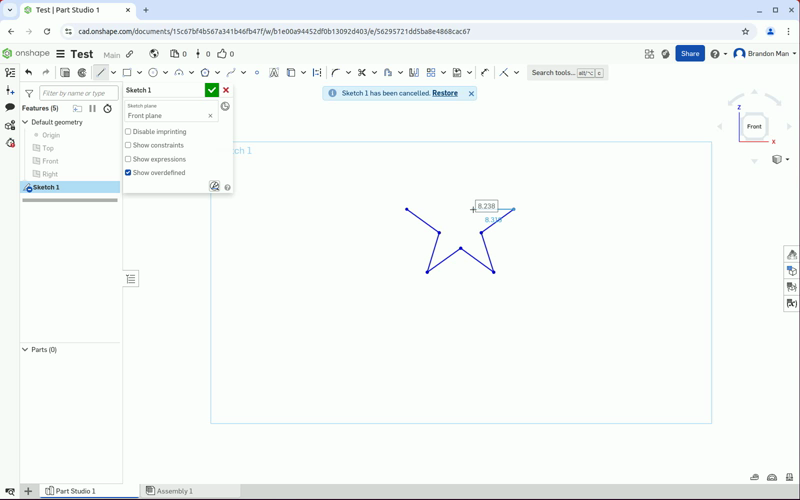
key_up(shift)
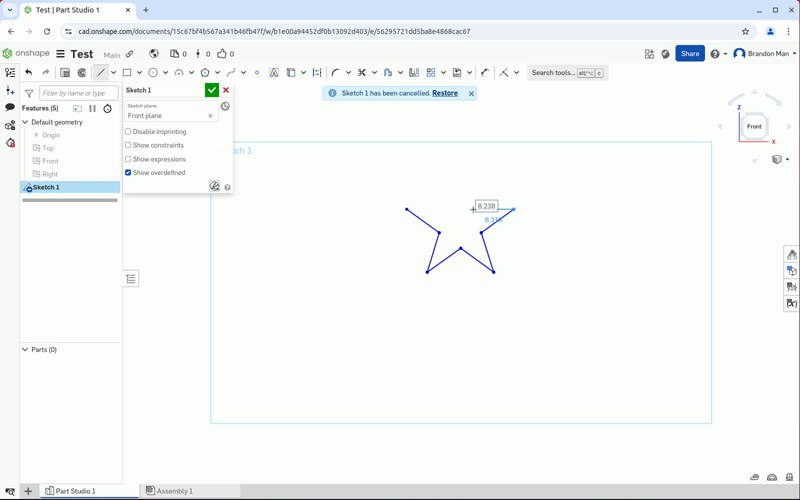
key_down(shift)
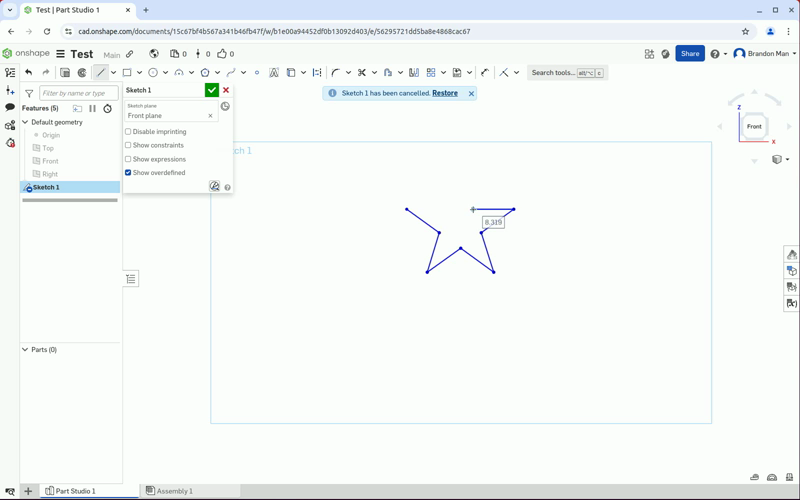
mouse_move(503, 209)
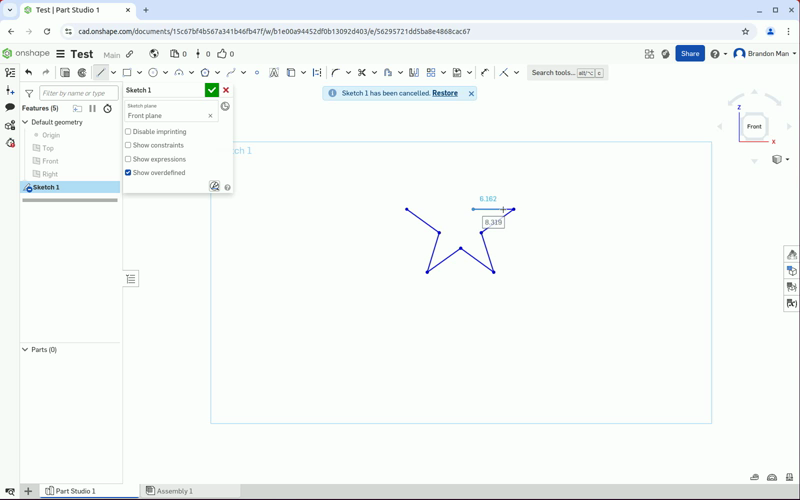
mouse_move(460, 169)
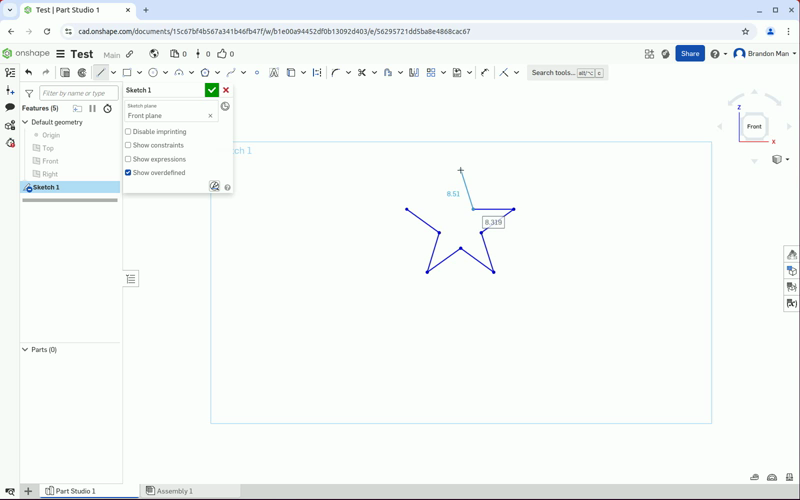
click(460, 169)
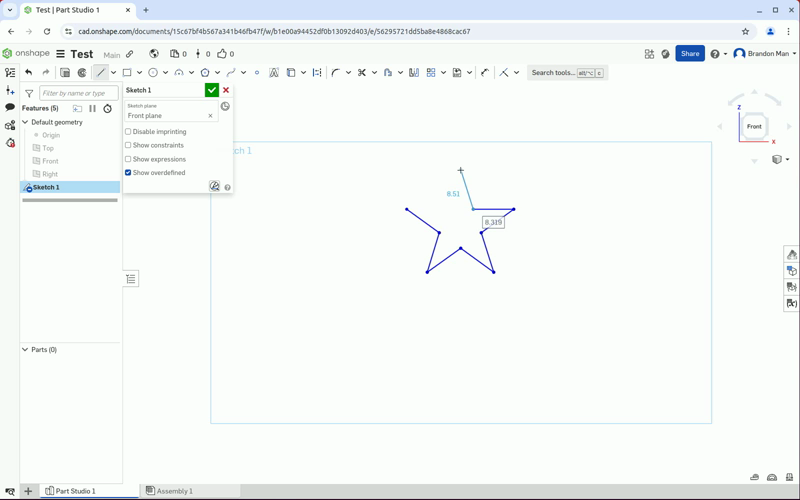
key_up(shift)
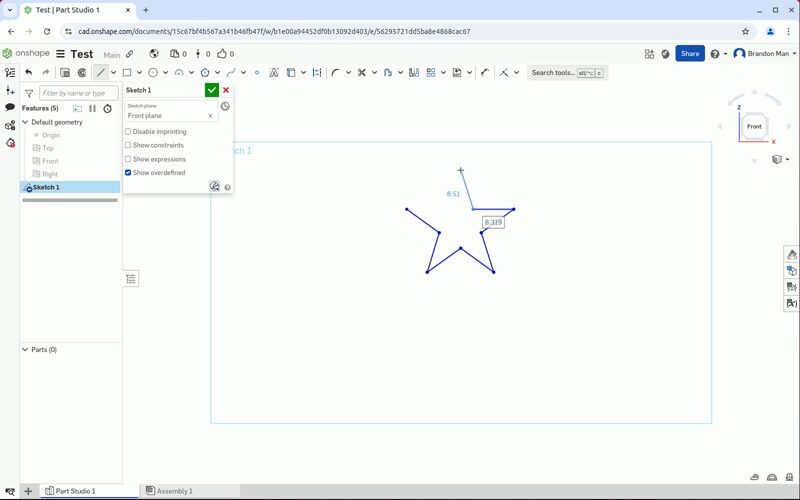
key_down(shift)
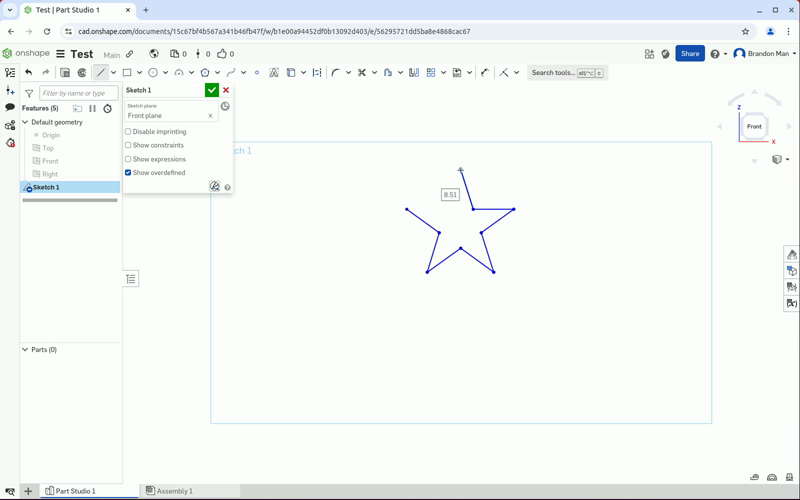
mouse_move(490, 169)
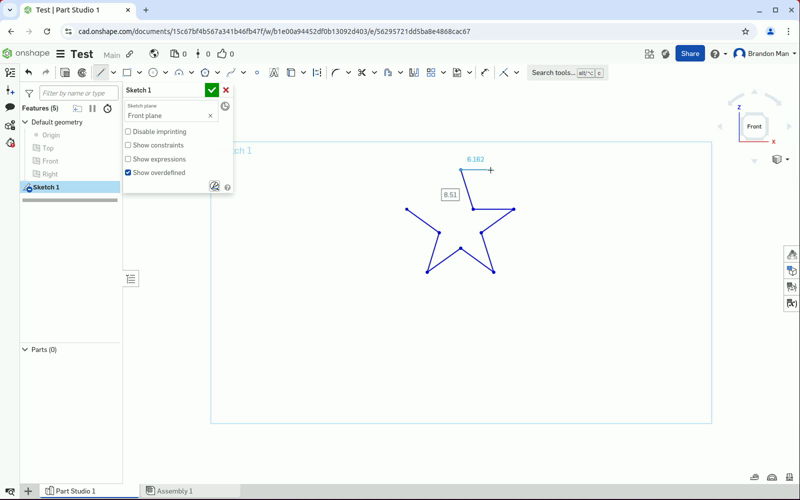
mouse_move(447, 209)
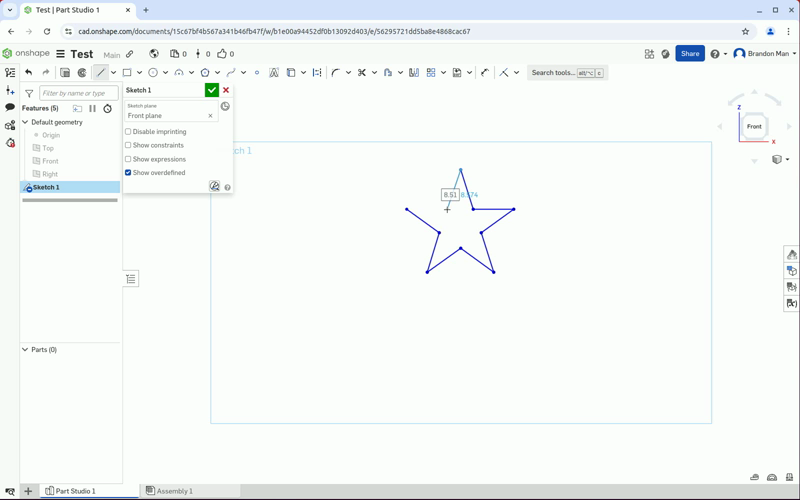
click(447, 209)
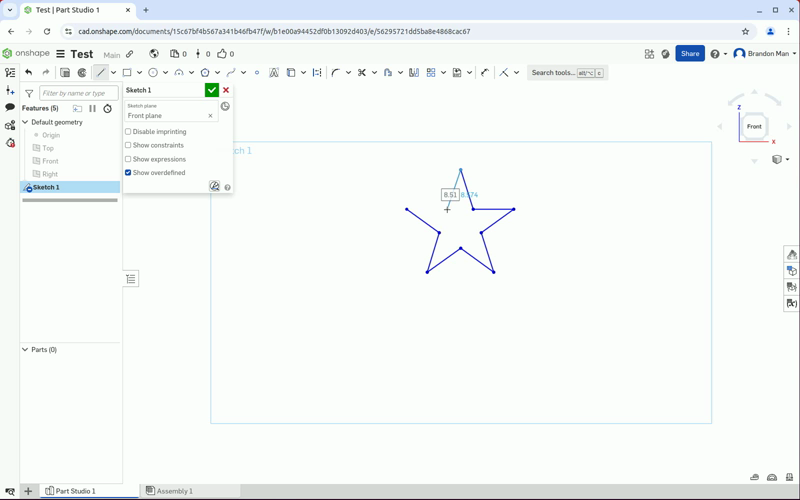
key_up(shift)
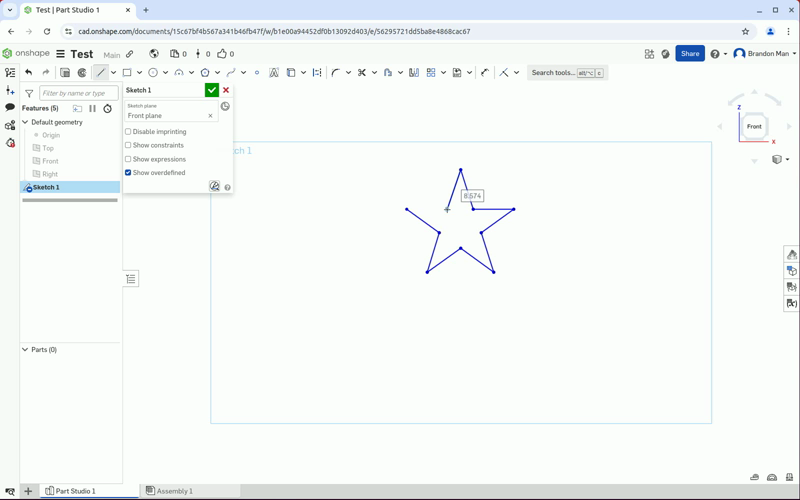
mouse_move(477, 209)
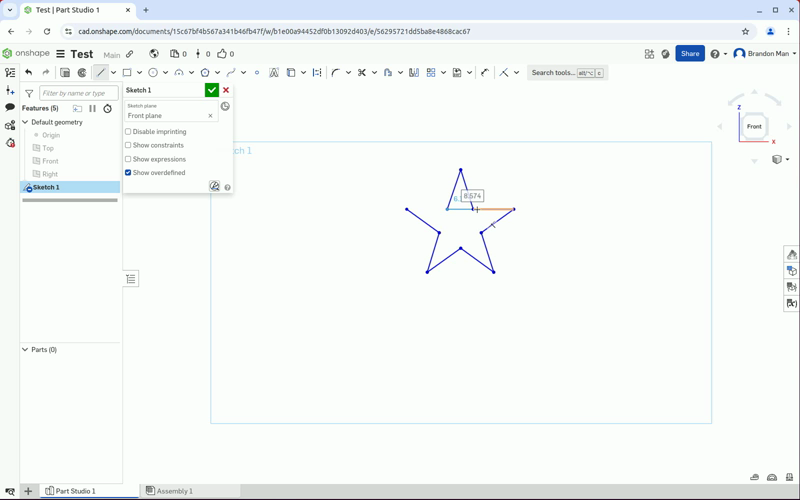
key_down(shift)
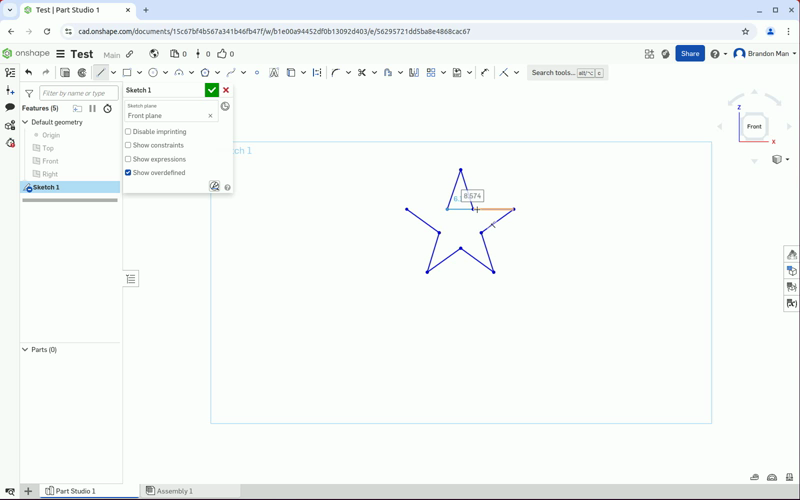
mouse_move(406, 209)
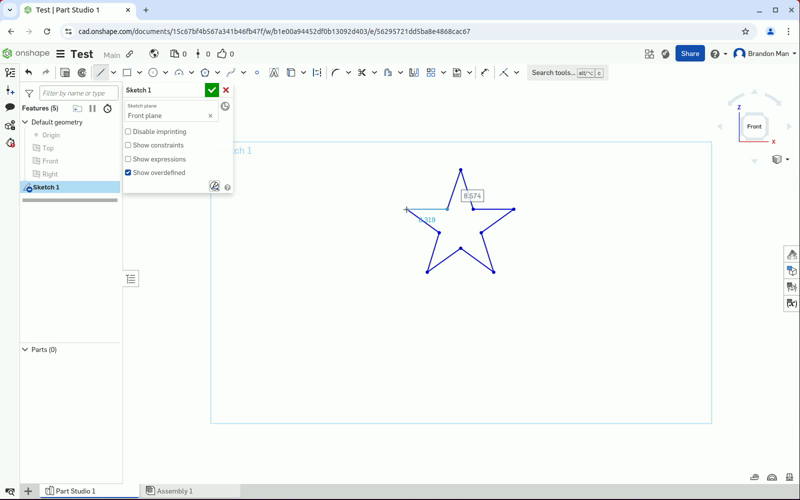
key_up(shift)
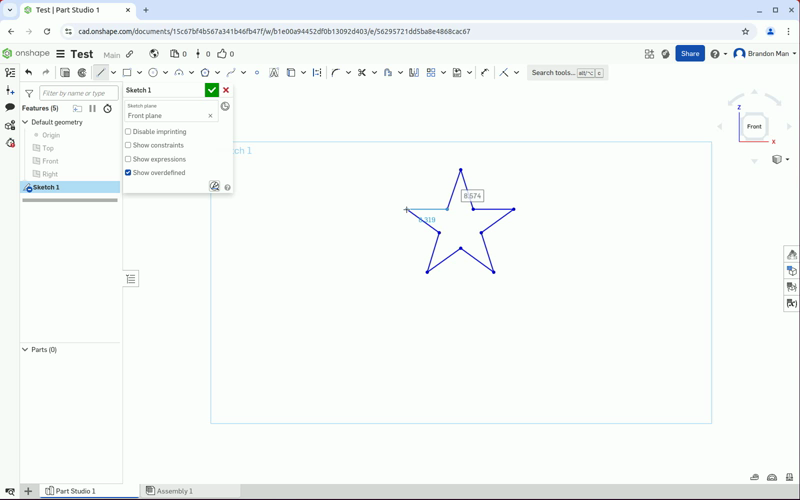
click(406, 209)
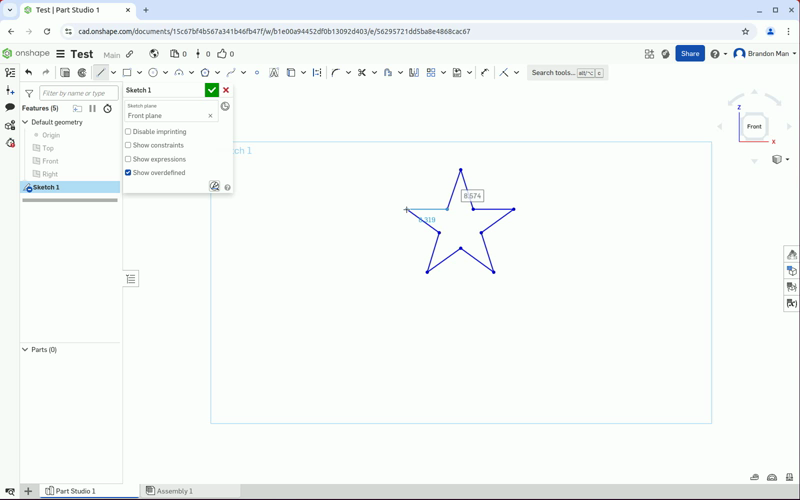
key(esc)
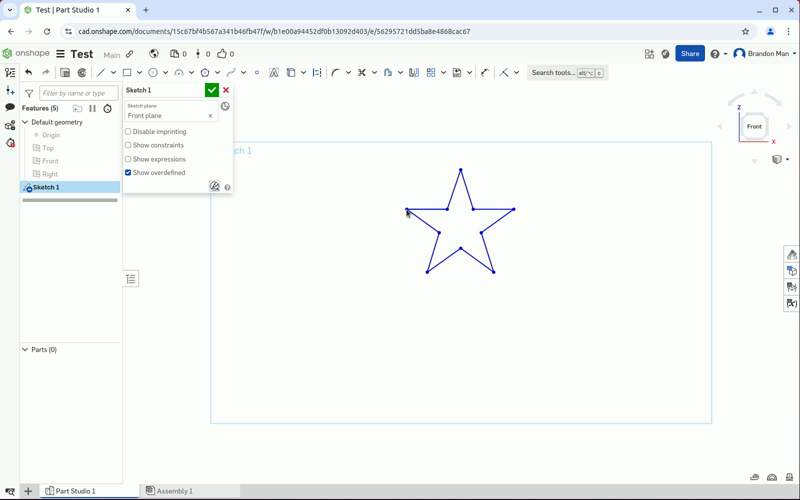
mouse_move(448, 238)
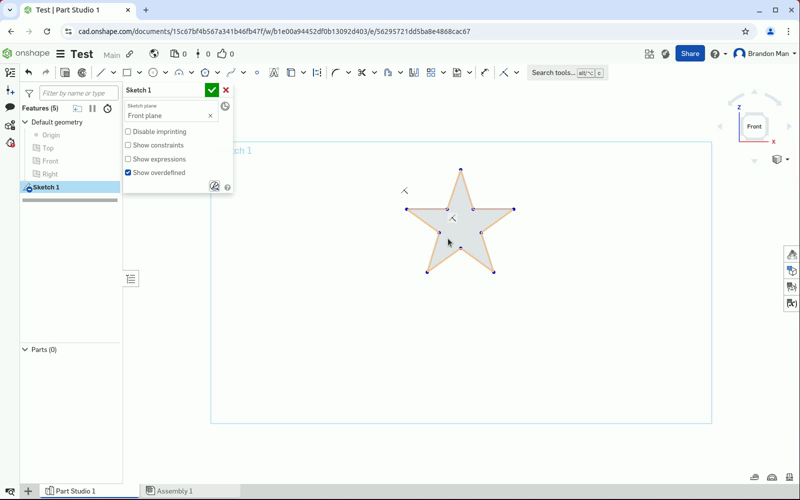
click(448, 238)
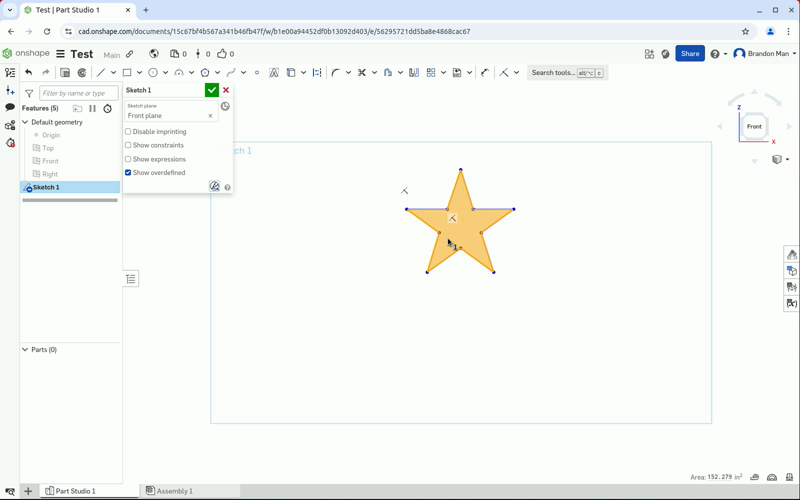
mouse_move(73, 352)
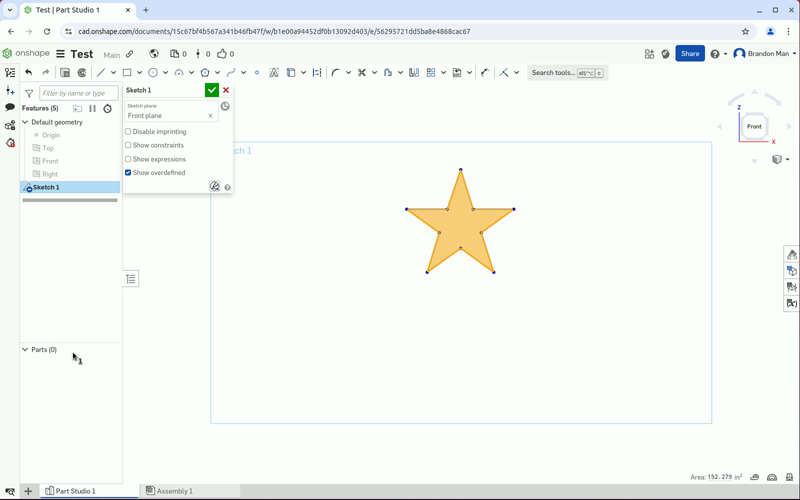
key(shift+y)
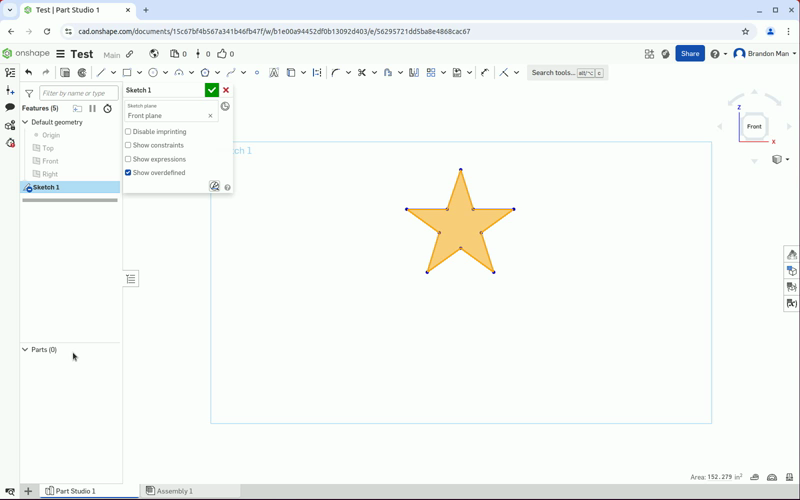
key(shift+e)
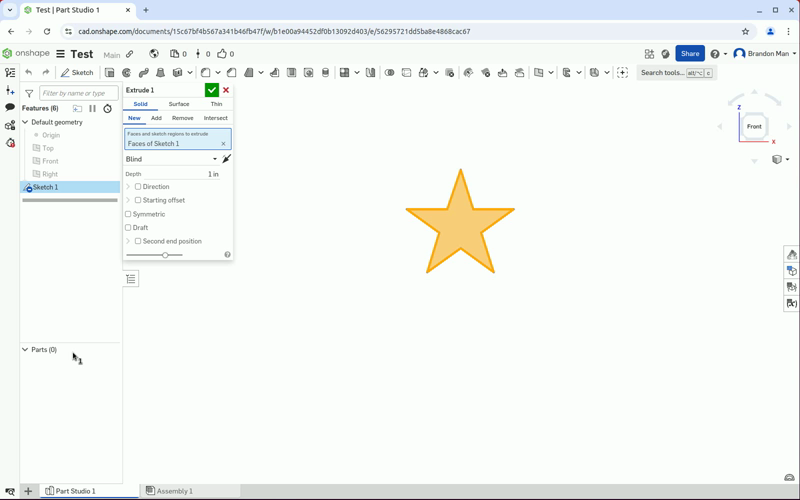
mouse_move(143, 106)
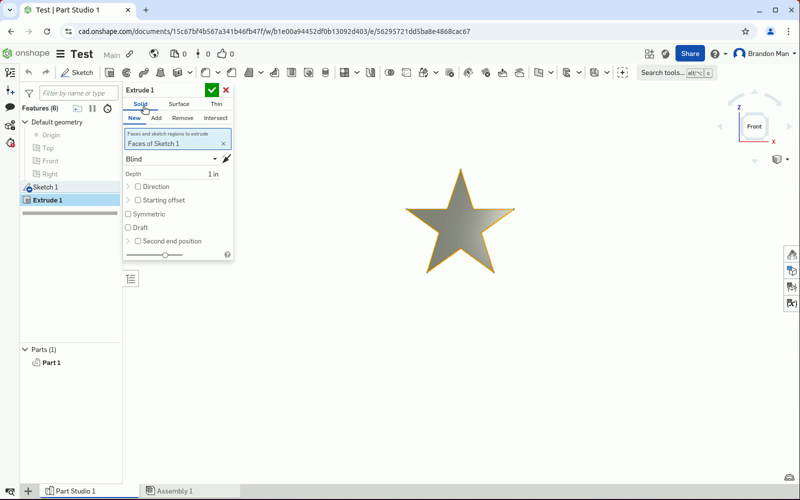
click(143, 106)
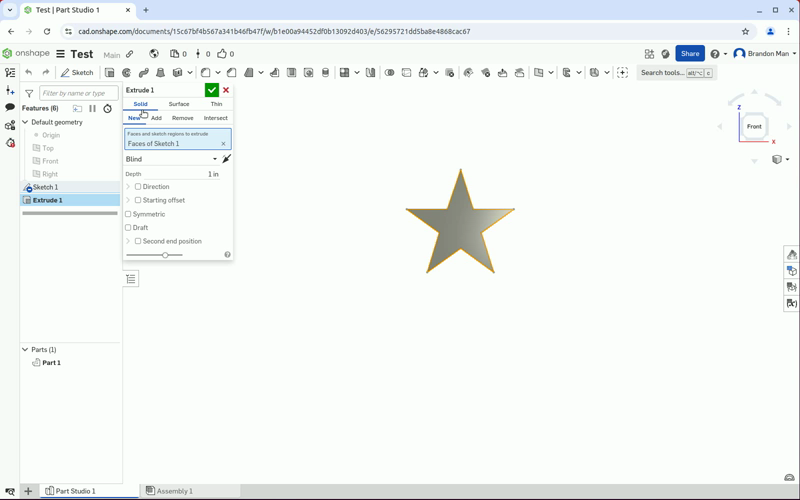
mouse_move(137, 120)
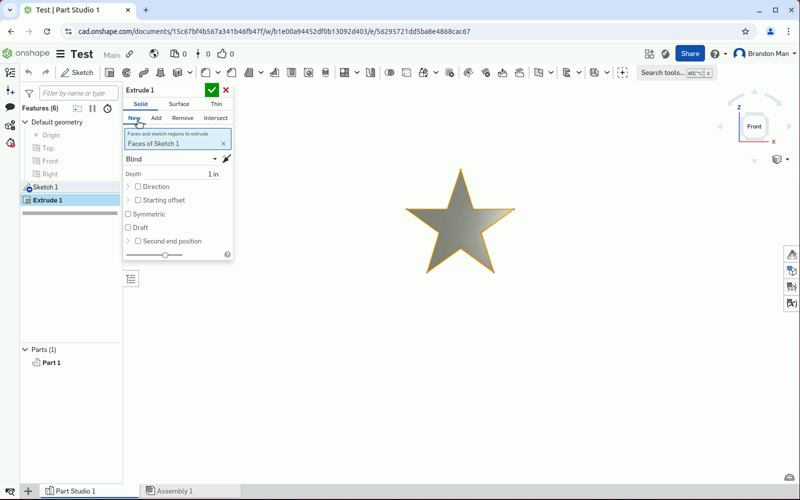
click(137, 120)
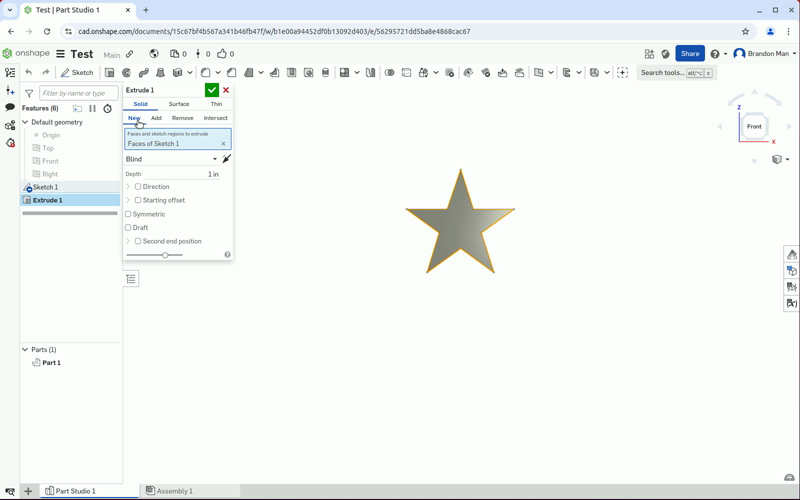
key(tab, 4)
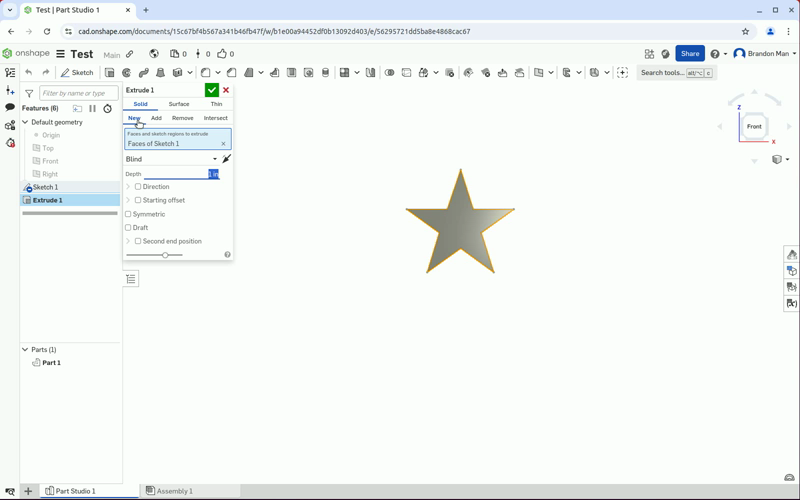
text(6.74)
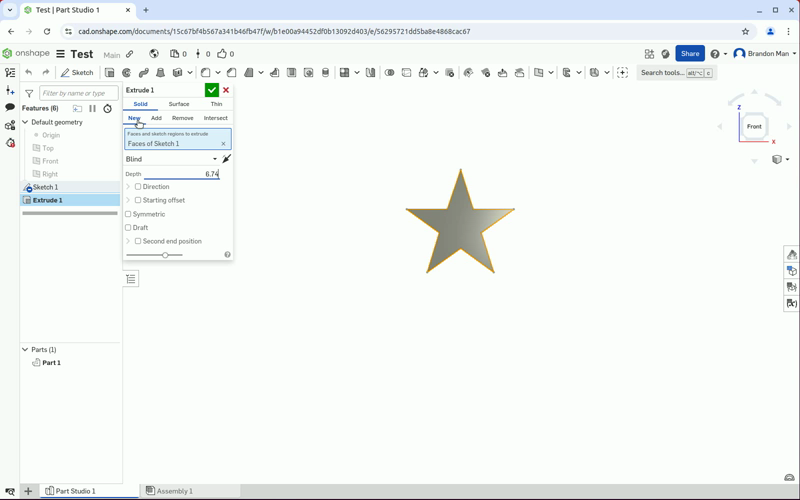
key(tab, 3)
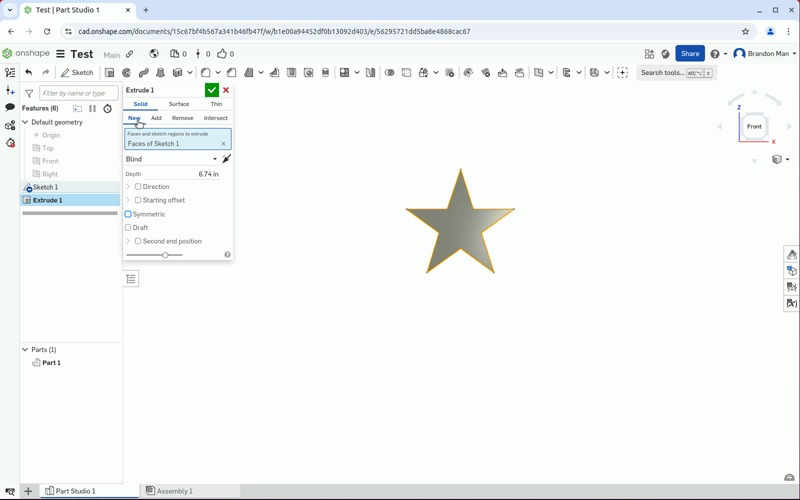
key(space)
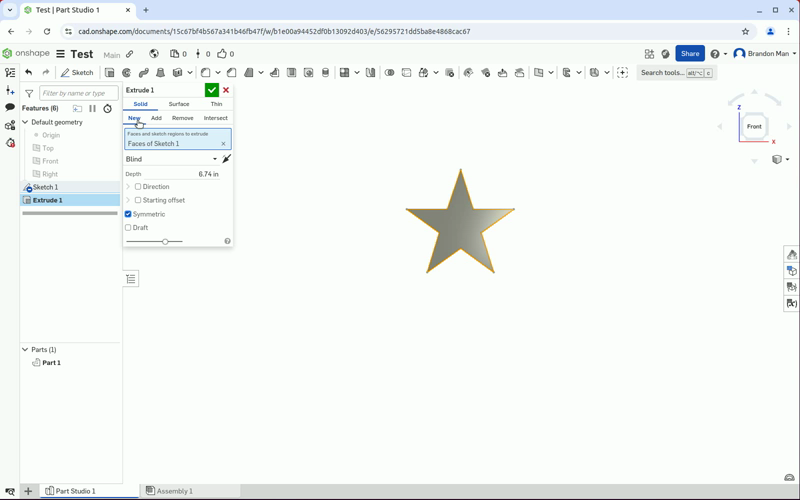
key(enter)
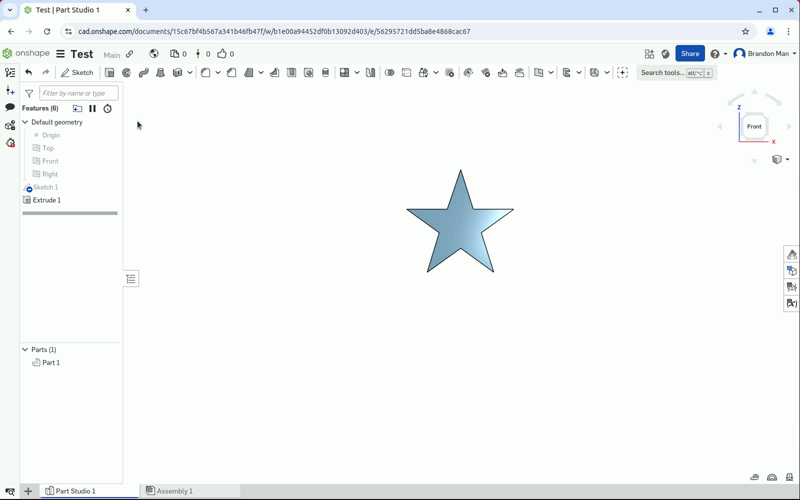
key(shift+h)
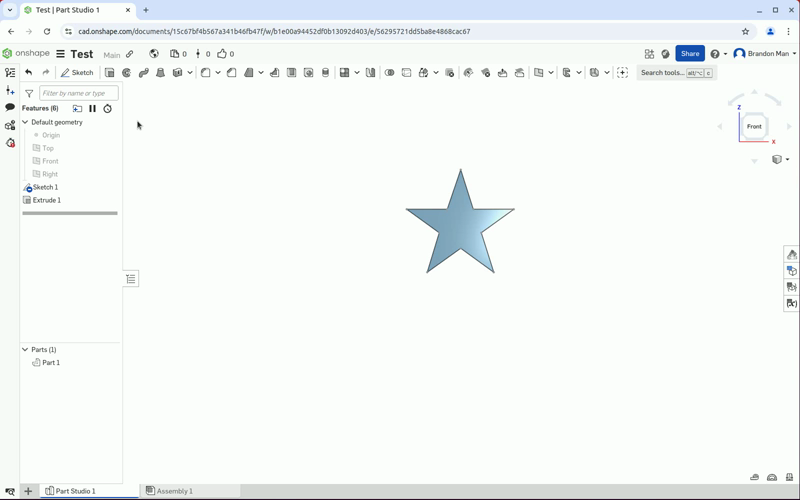
key(shift+h)
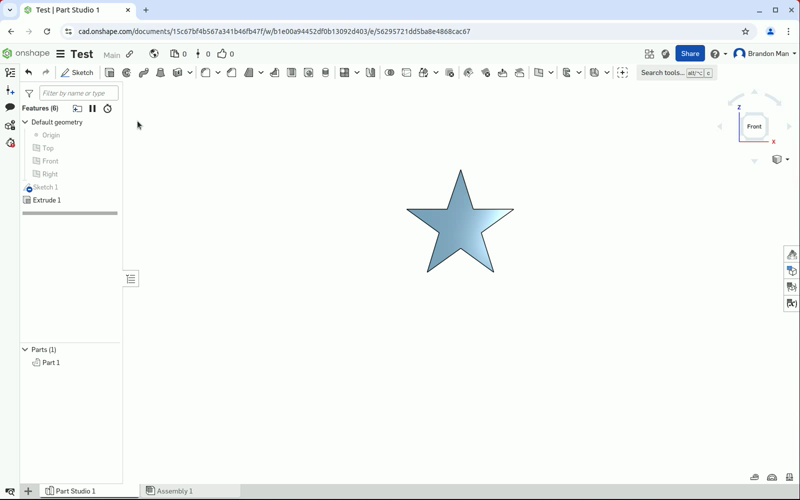
mouse_move(73, 189)
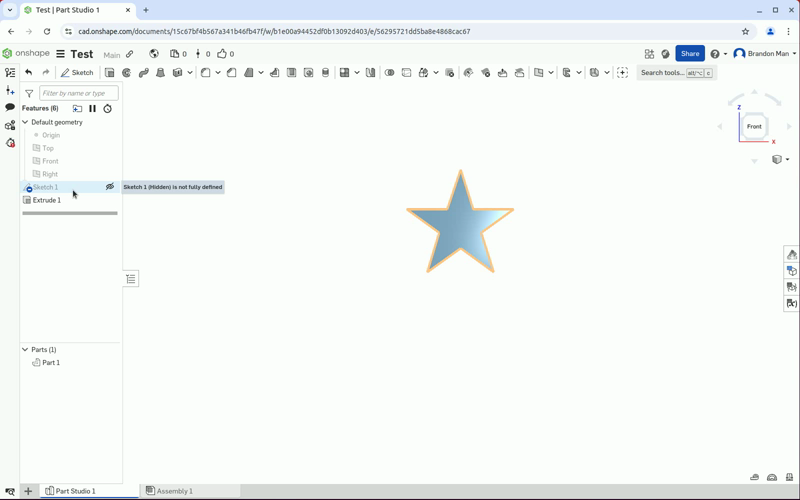
click(73, 189)
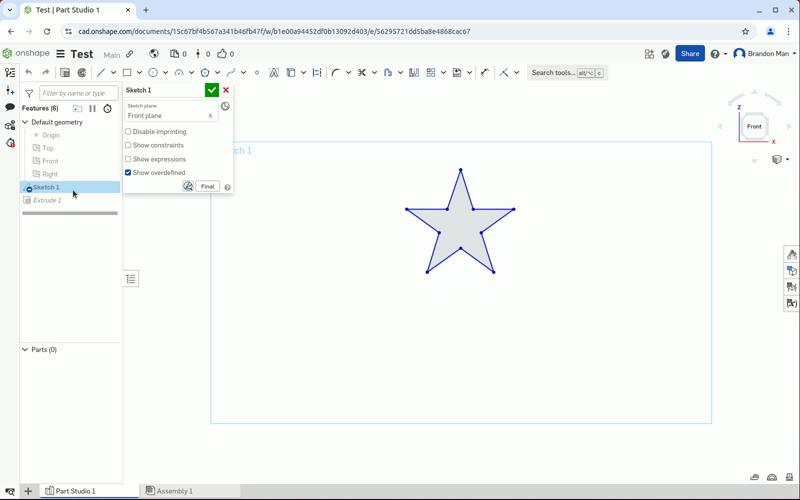
mouse_move(229, 92)
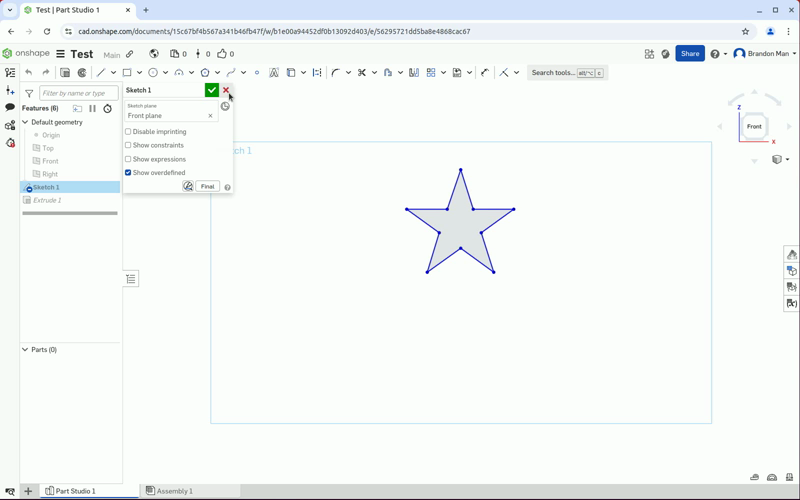
click(229, 92)
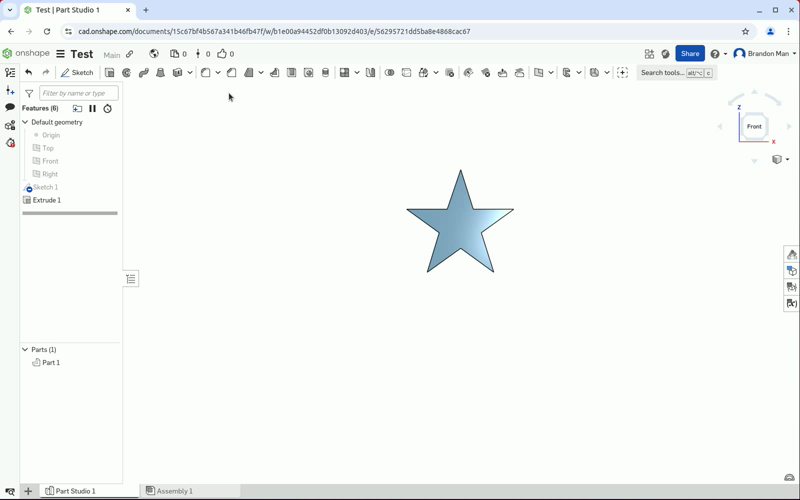
mouse_move(73, 352)
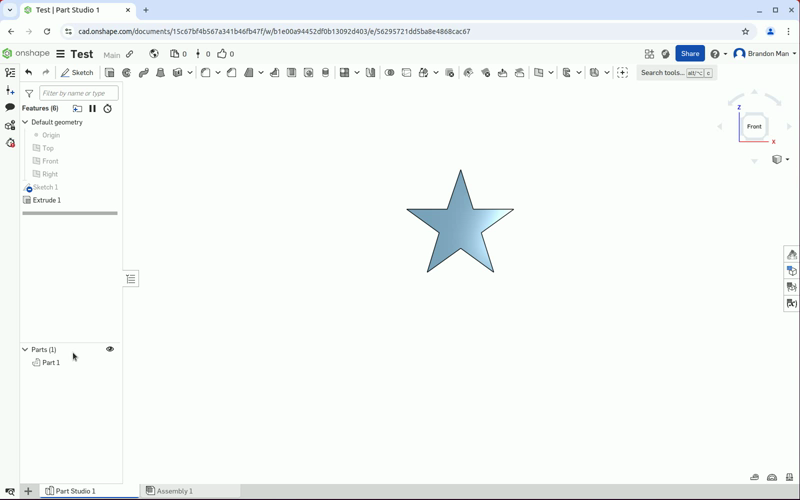
key(y)
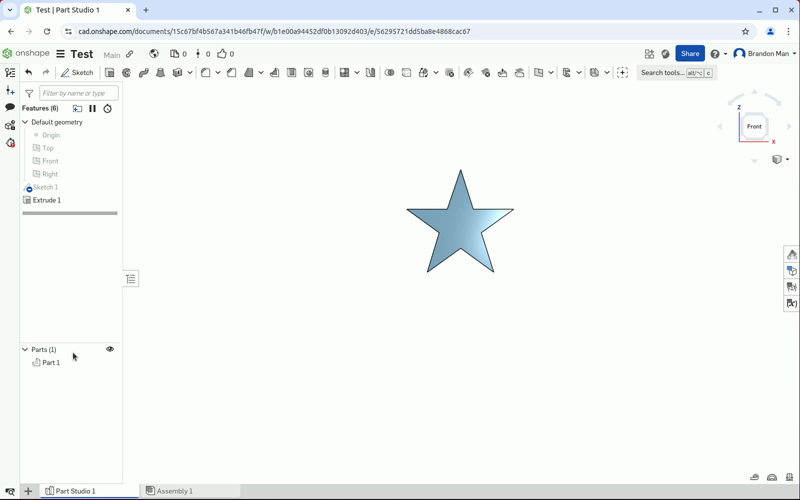
key(shift+p)
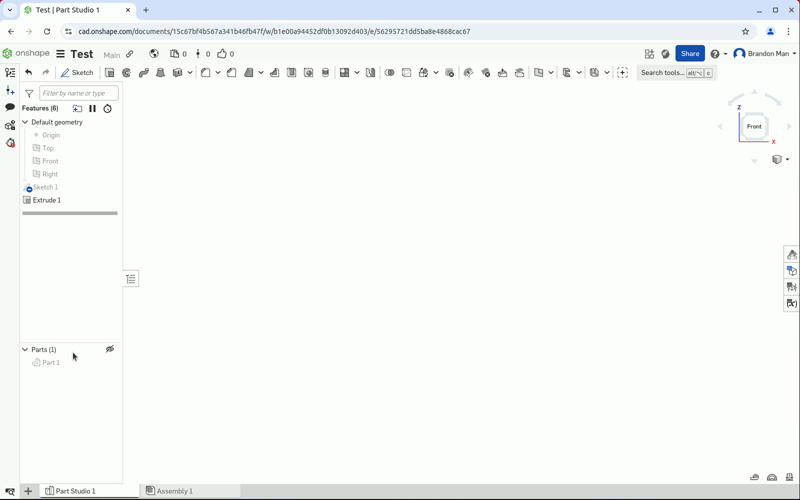
key(space)
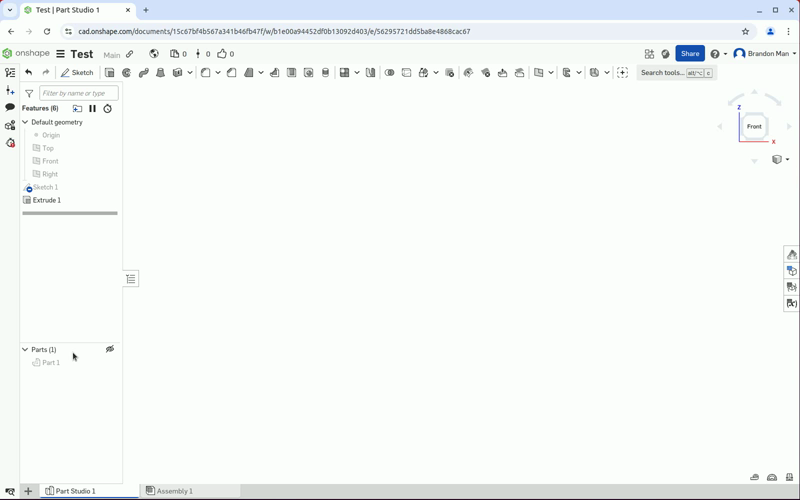
key_down(shift)
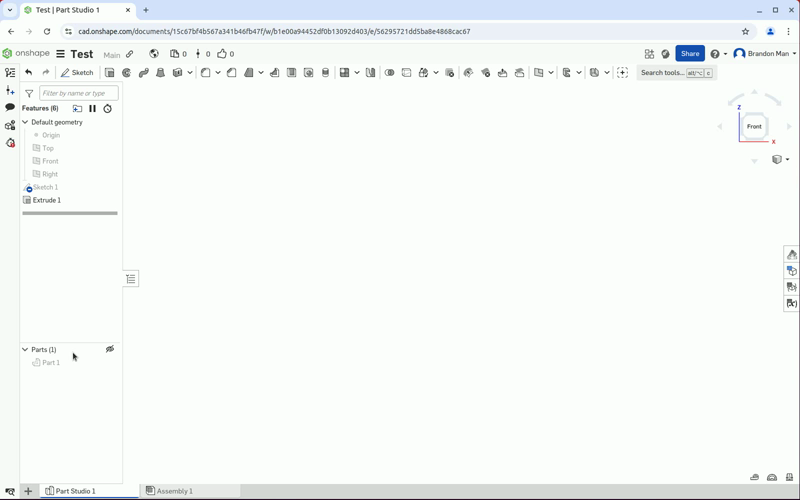
key(down)
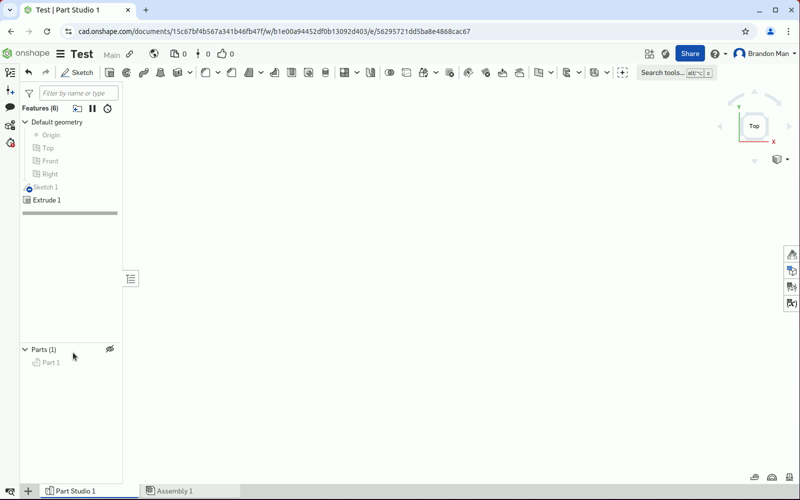
key_up(shift)
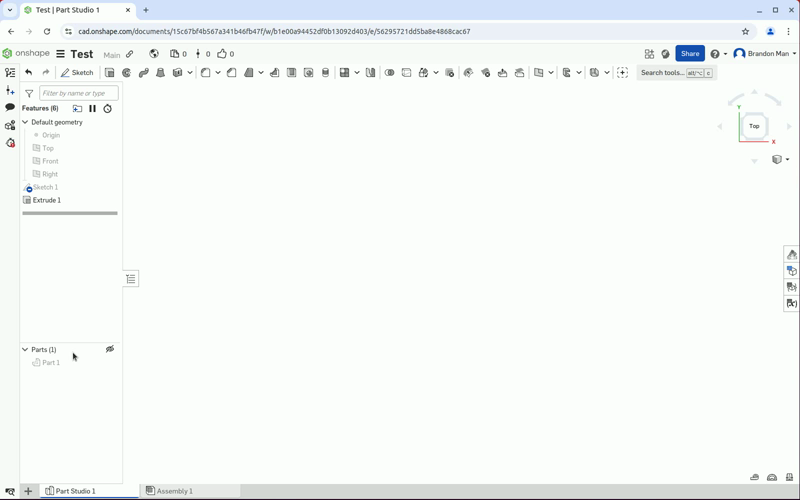
mouse_move(73, 352)
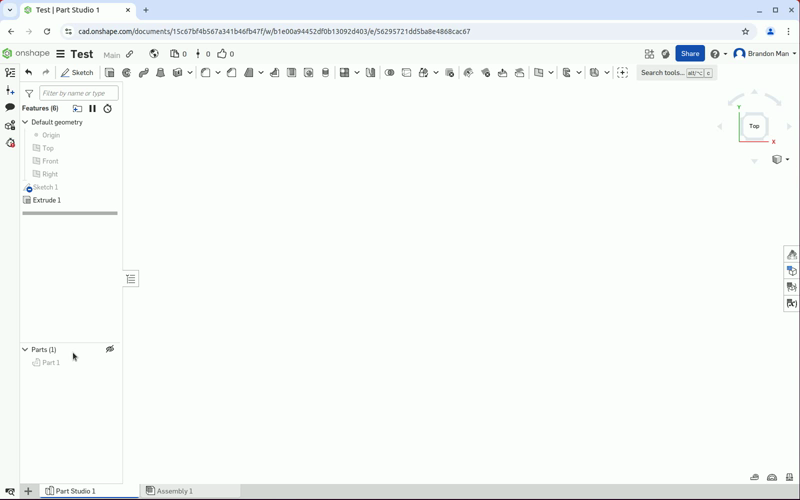
key(shift+y)
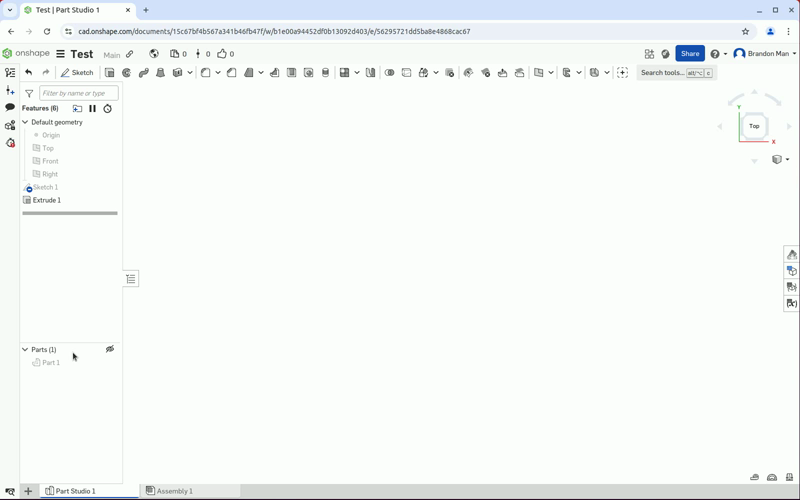
key(shift+s)
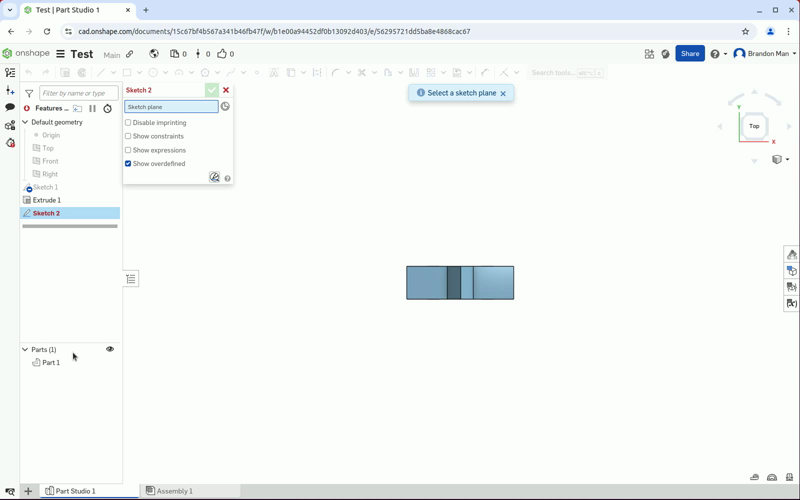
mouse_move(73, 150)
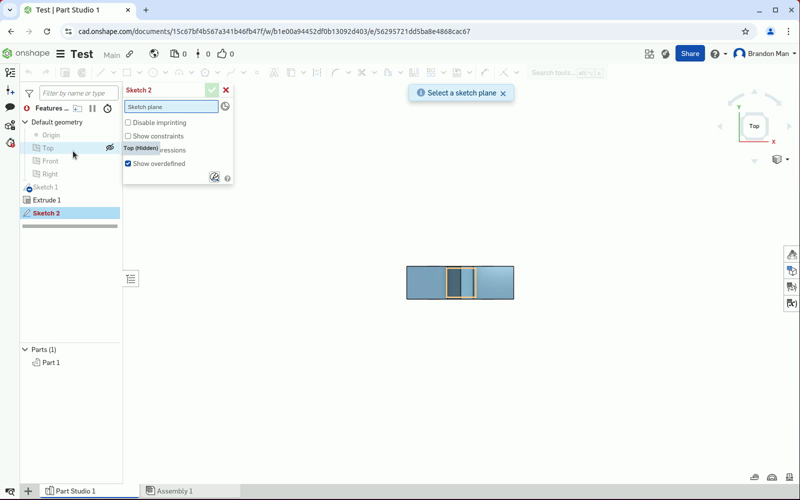
click(73, 150)
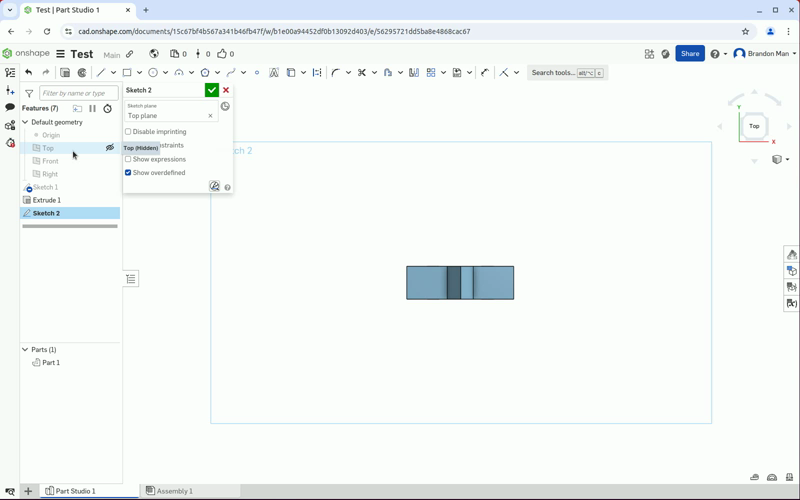
mouse_move(73, 352)
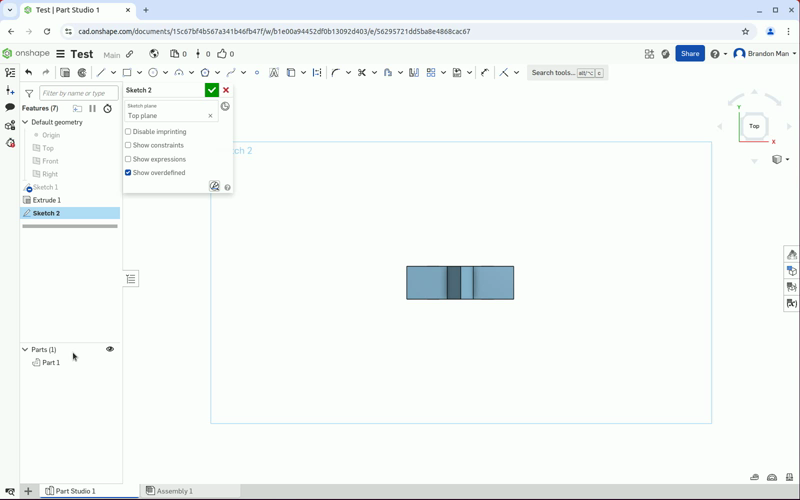
key(y)
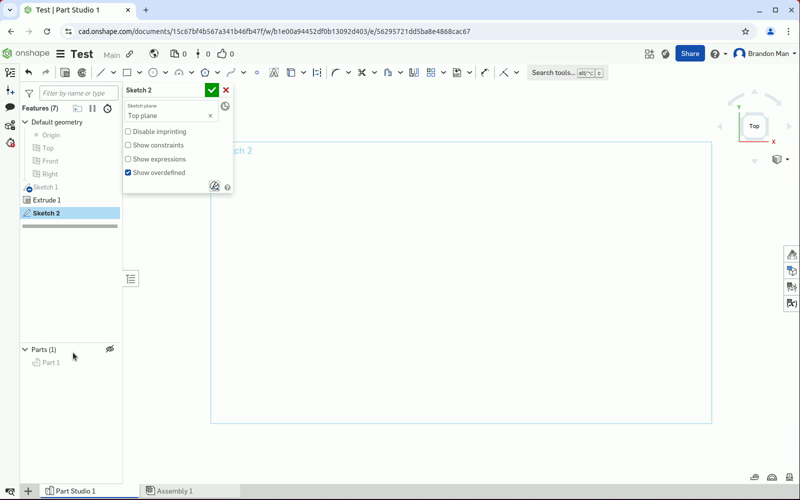
key(c)
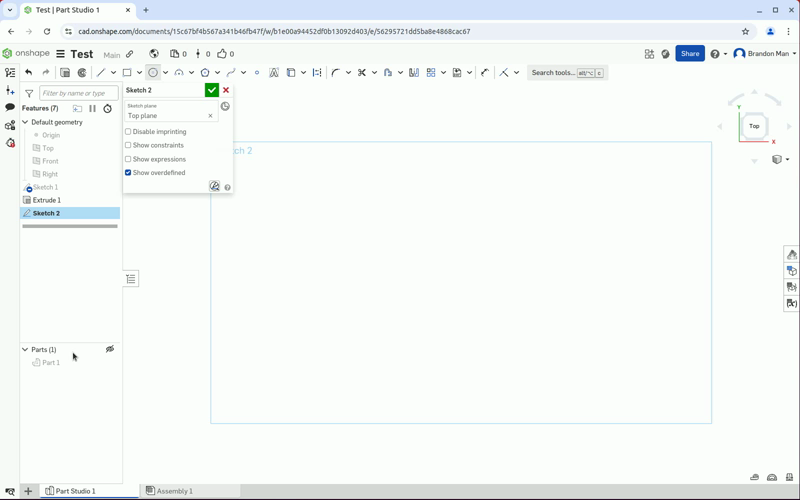
key_down(shift)
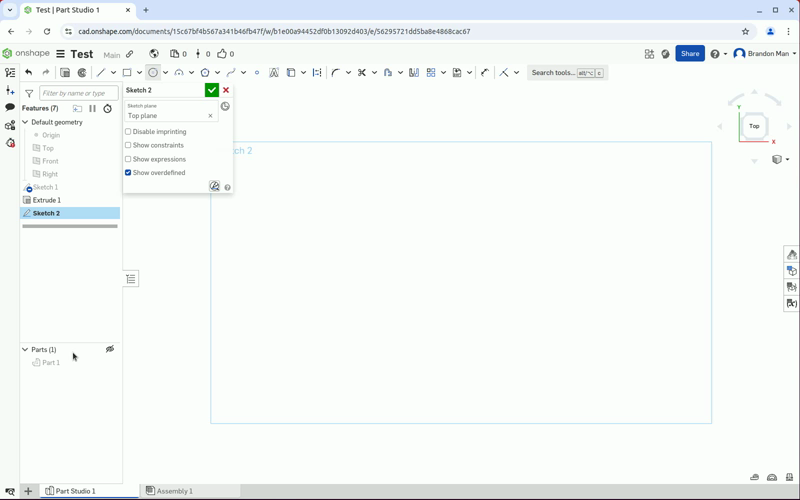
mouse_move(461, 282)
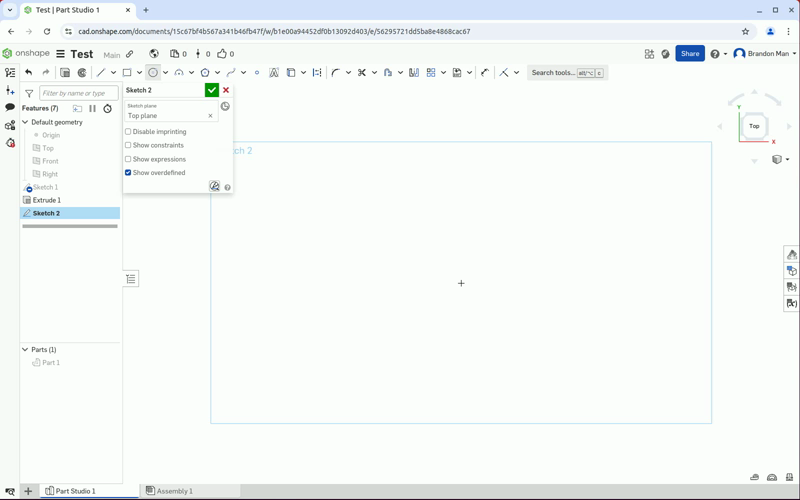
click(461, 282)
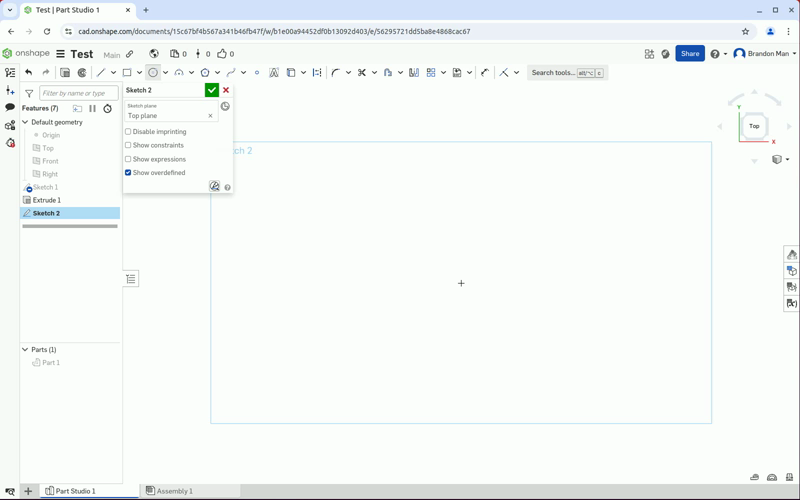
key_up(shift)
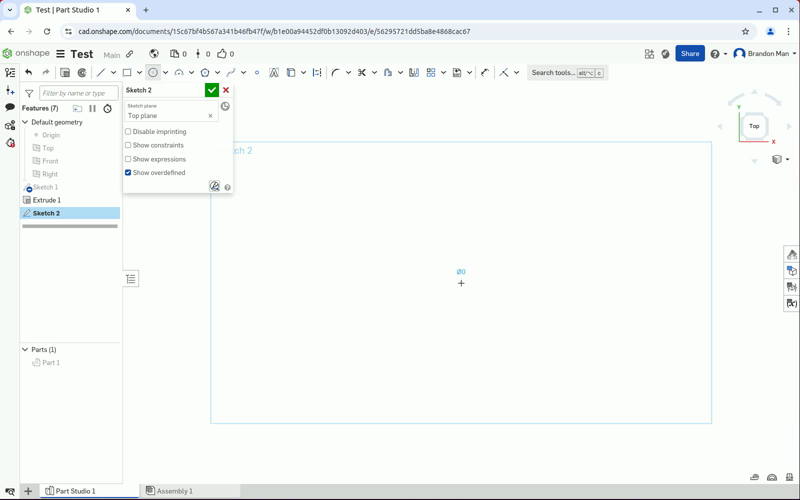
mouse_move(468, 282)
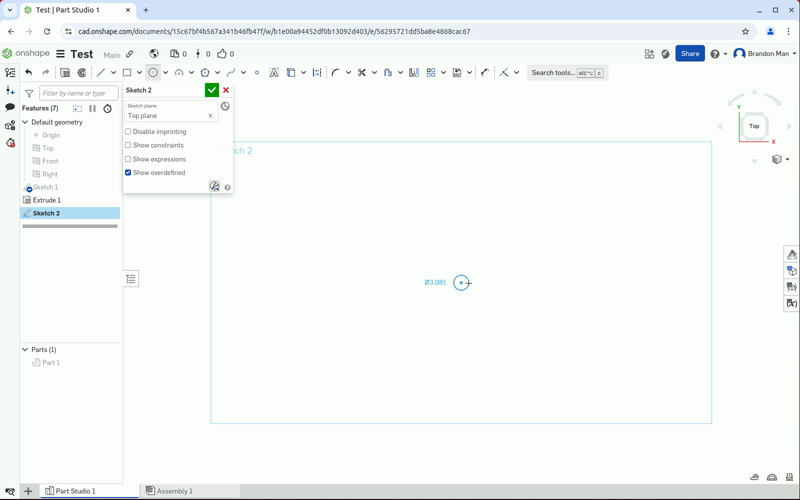
click(468, 282)
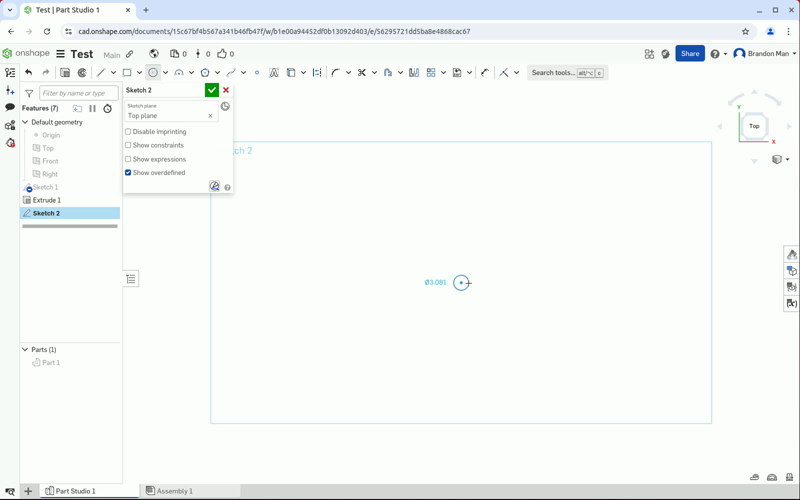
key(esc)
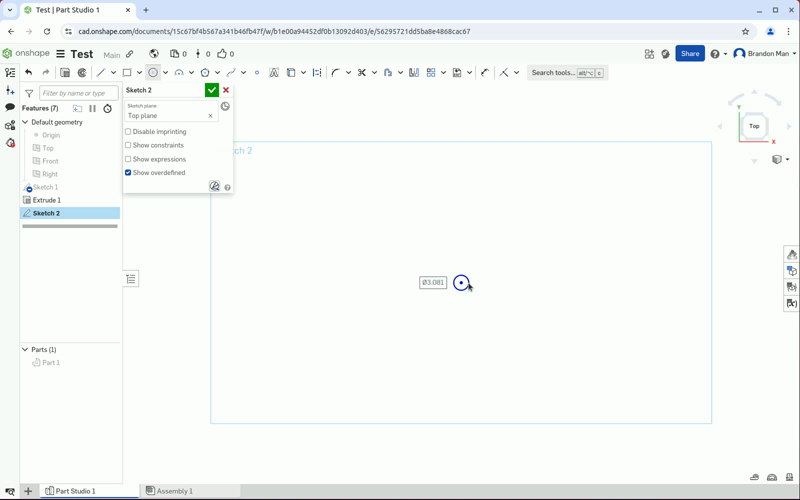
key(c)
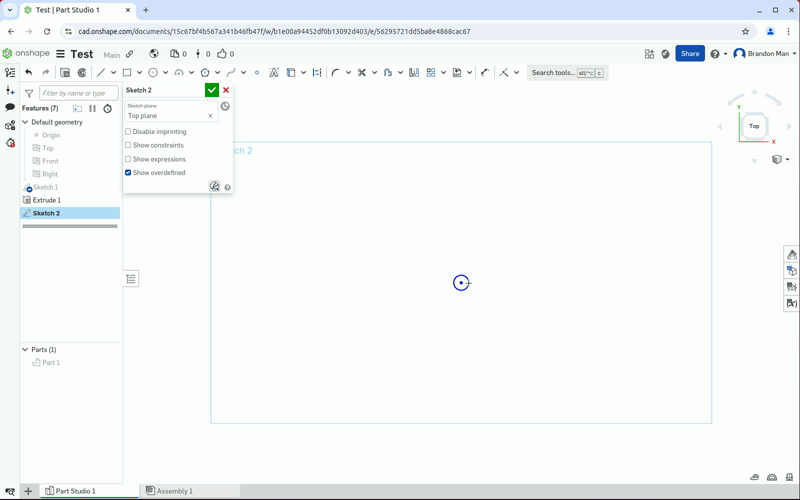
key_down(shift)
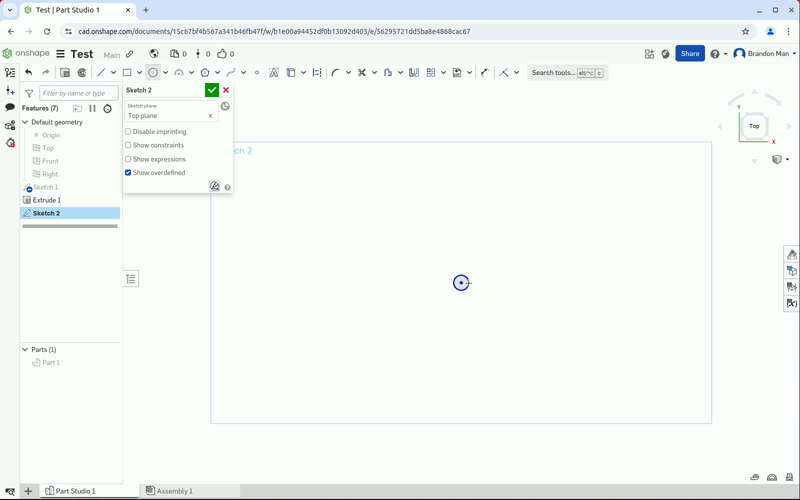
mouse_move(461, 282)
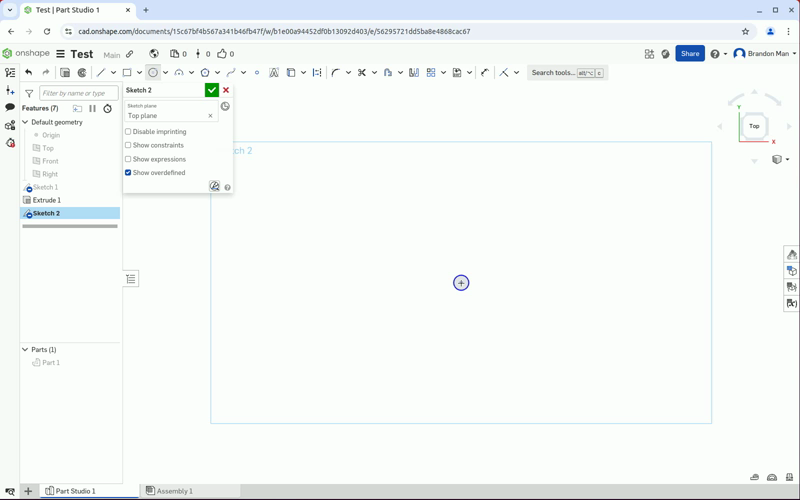
click(461, 282)
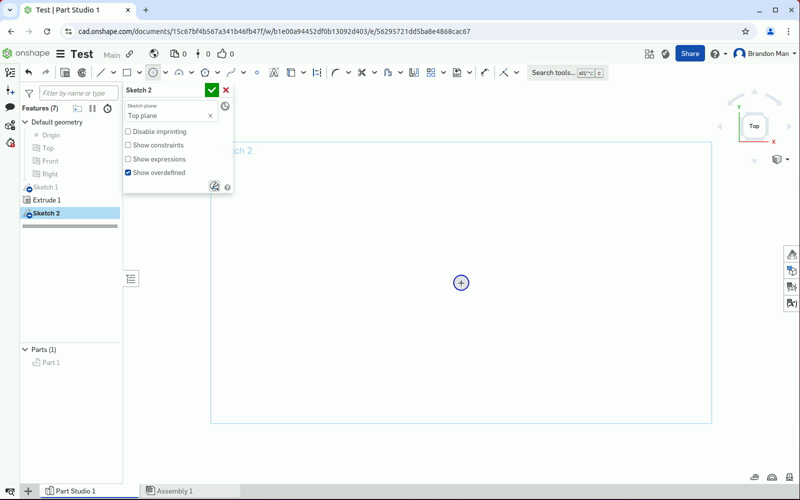
key_up(shift)
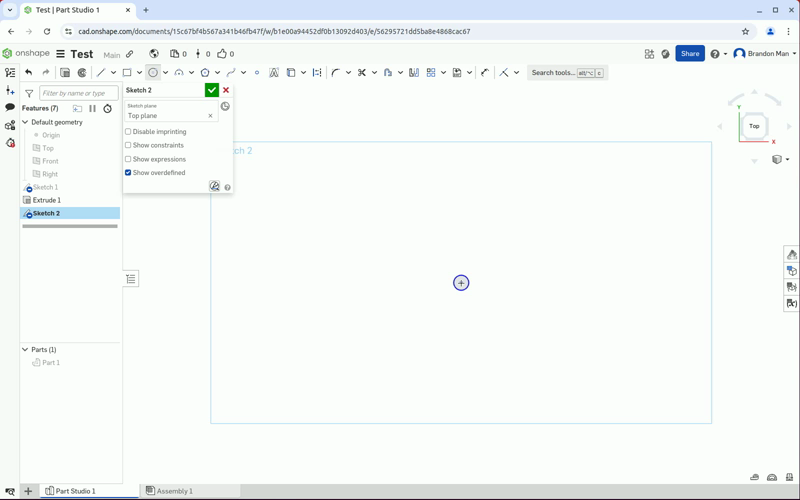
mouse_move(467, 282)
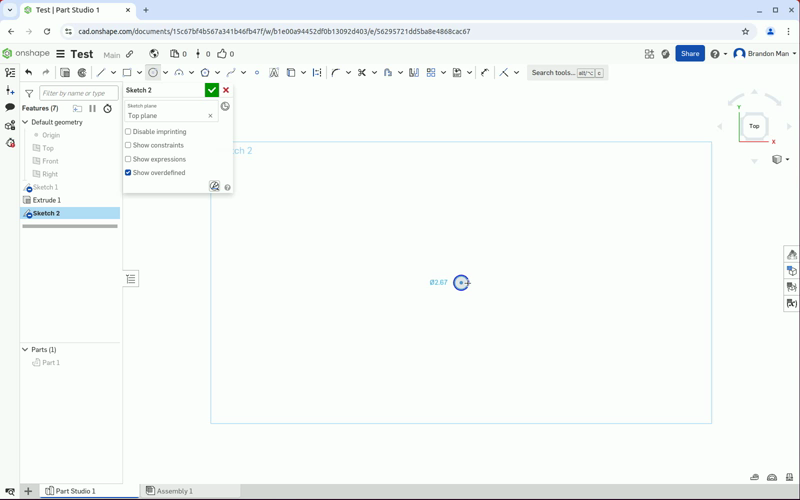
scroll(6)
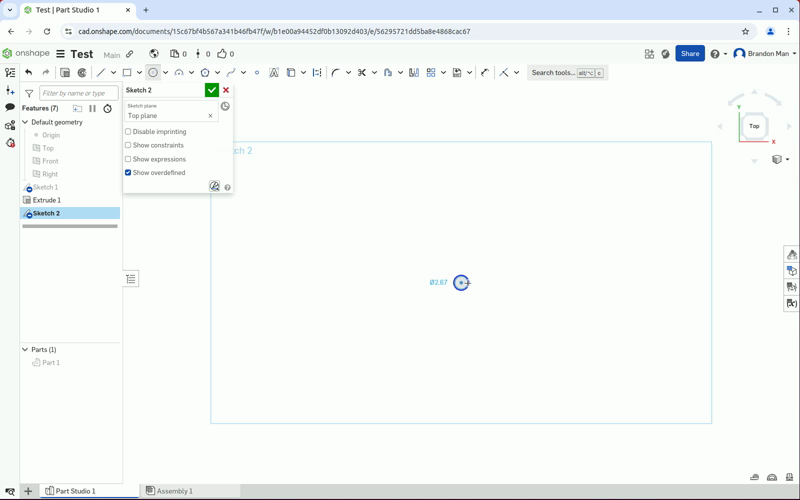
scroll(6)
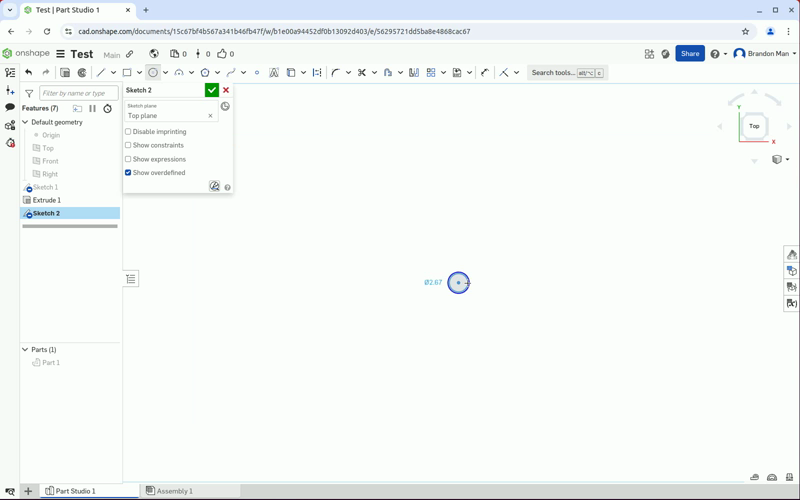
scroll(6)
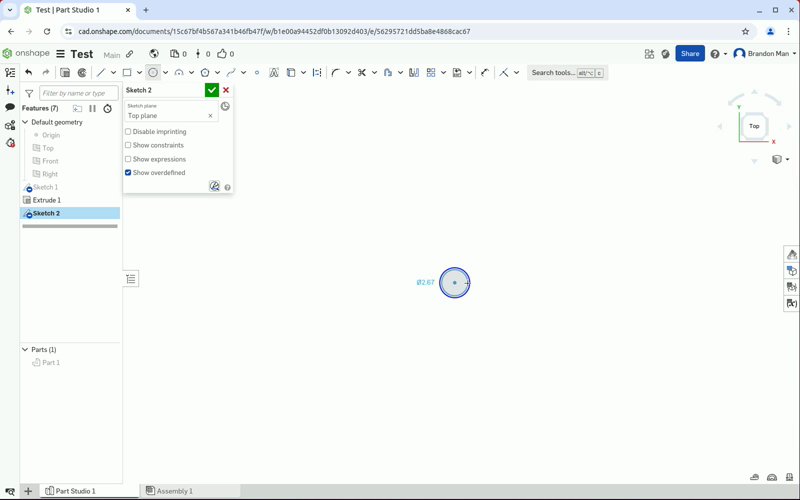
scroll(6)
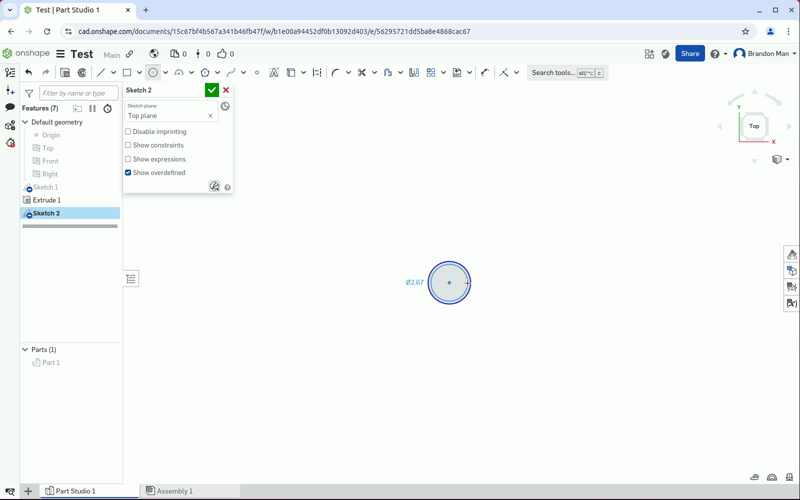
scroll(6)
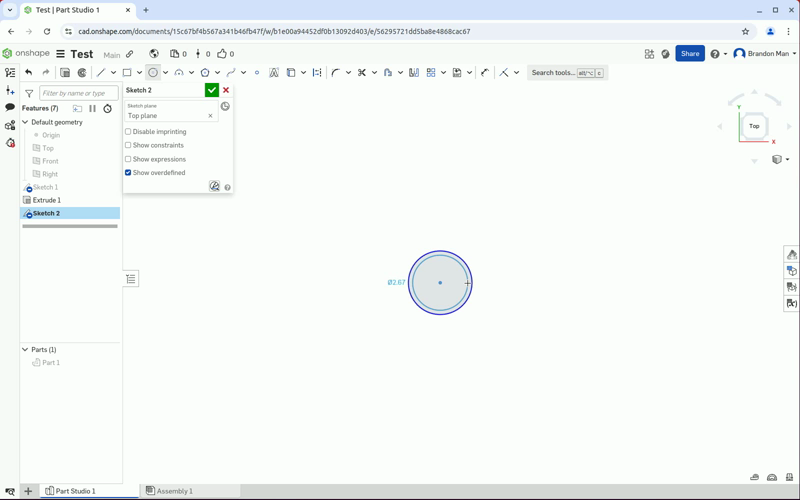
scroll(6)
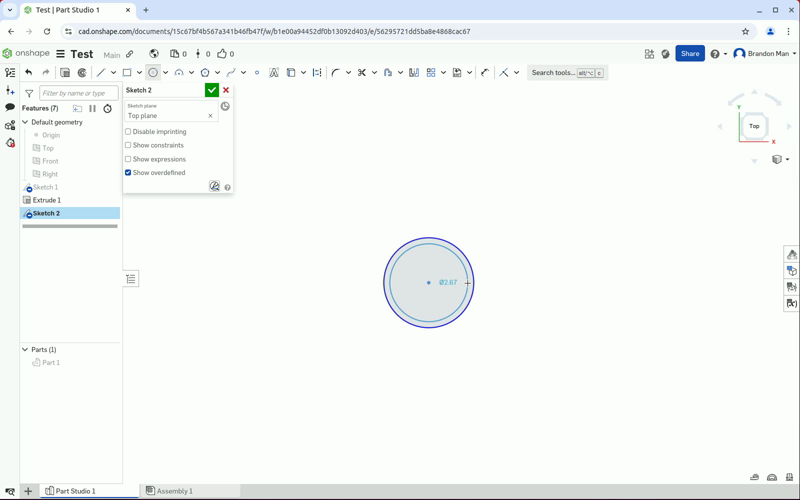
scroll(6)
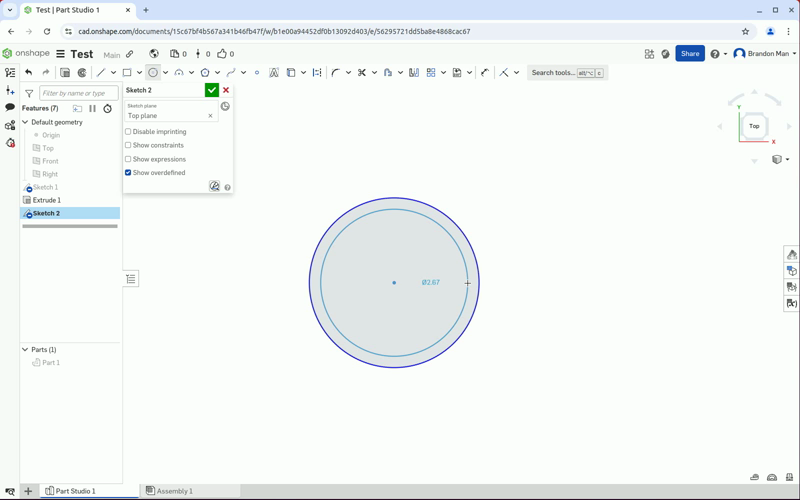
click(467, 282)
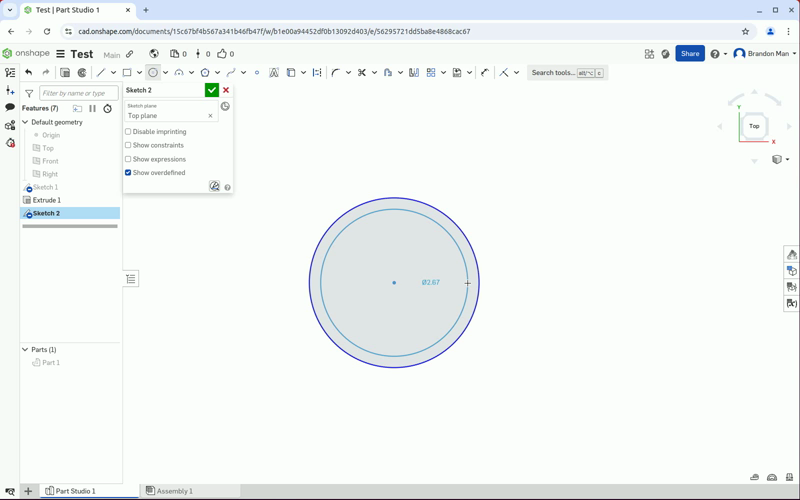
scroll(-6)
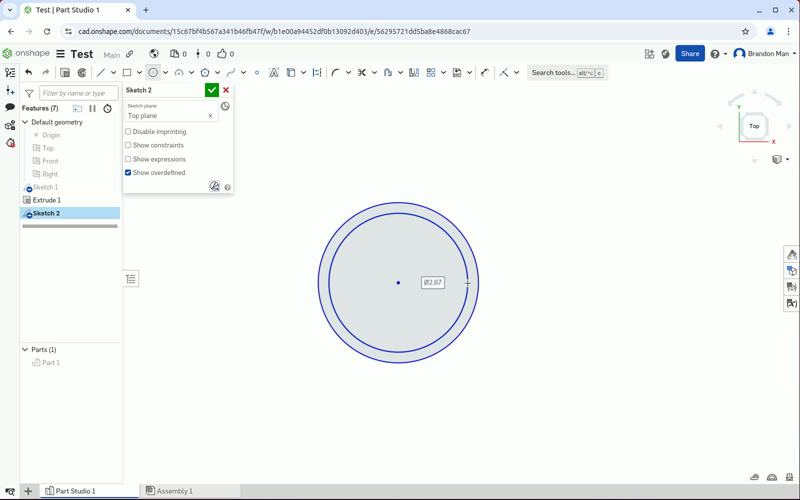
scroll(-6)
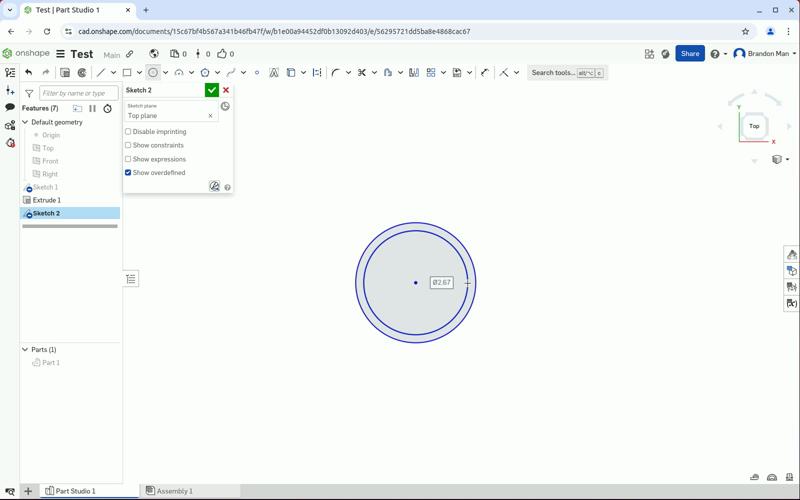
scroll(-6)
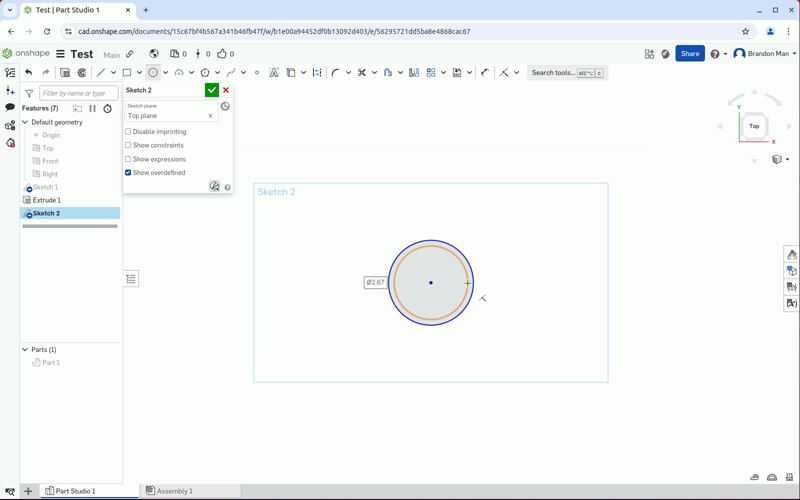
scroll(-6)
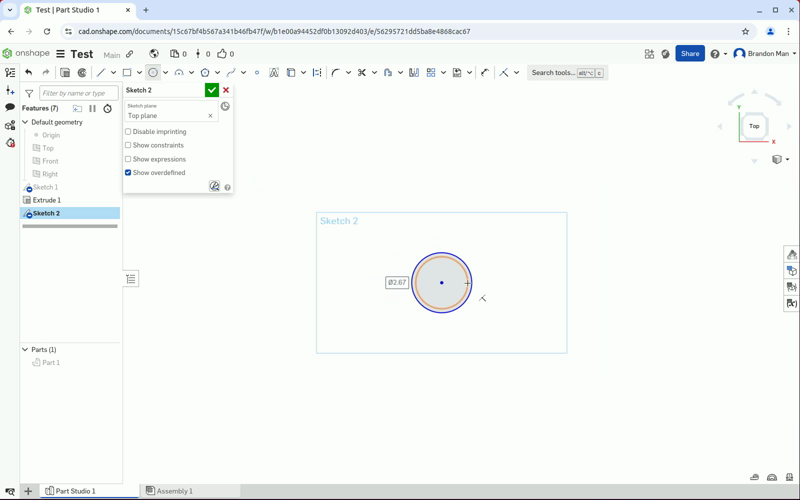
scroll(-6)
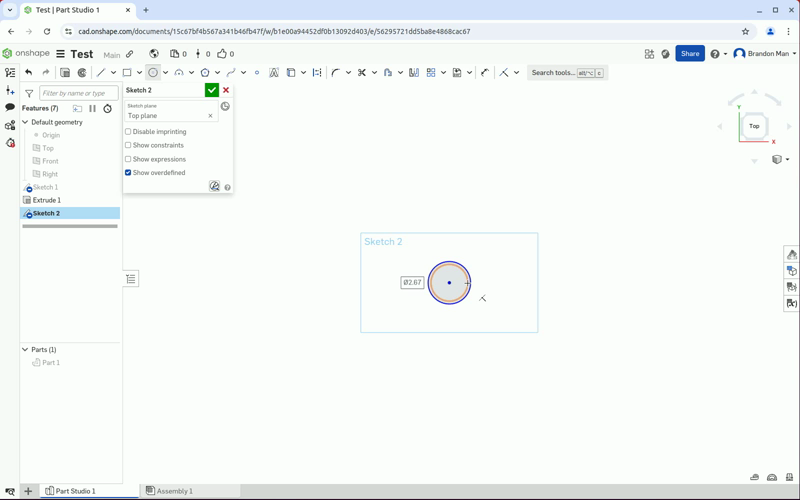
scroll(-6)
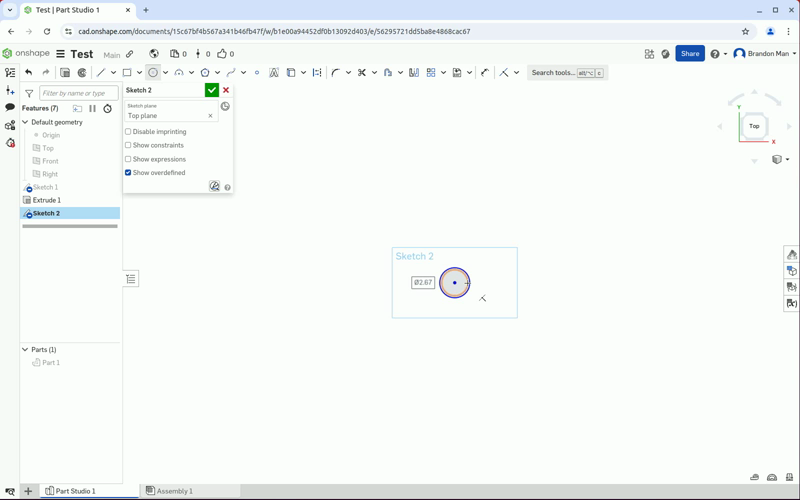
scroll(-6)
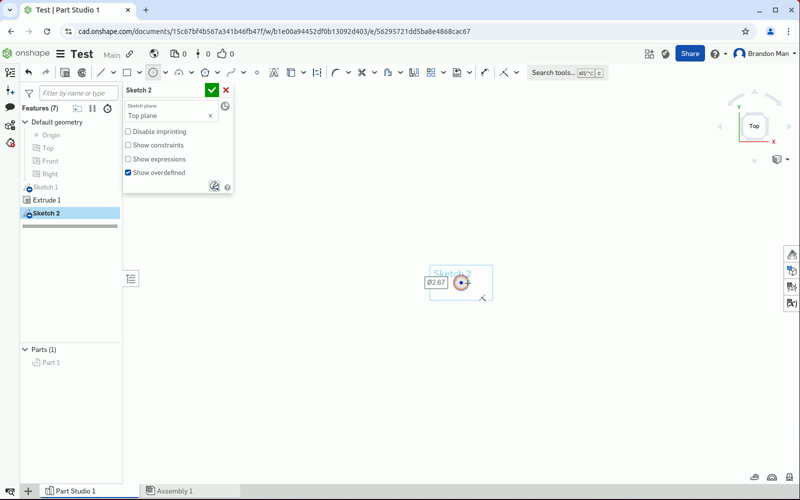
key(esc)
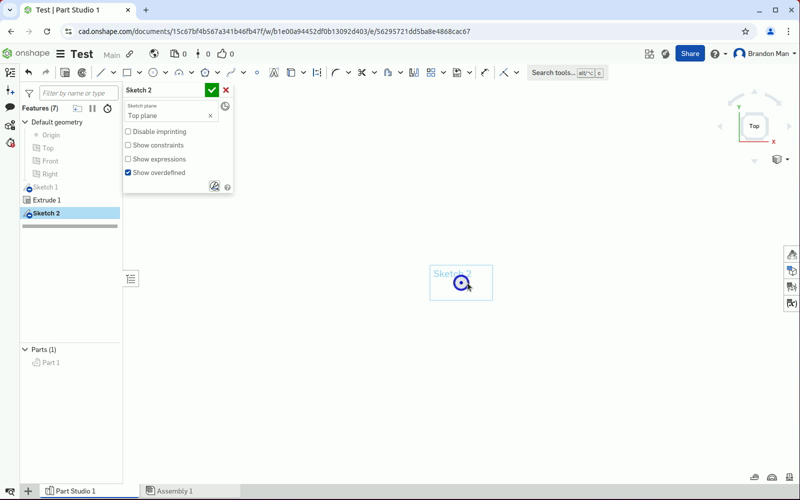
mouse_move(459, 290)
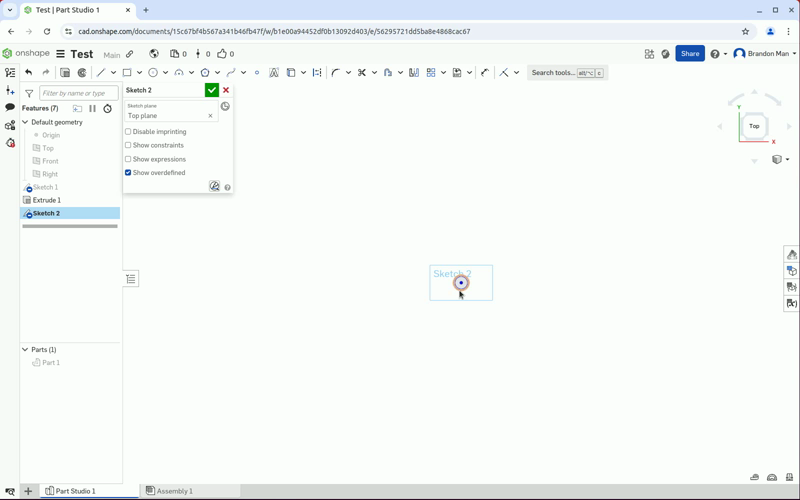
scroll(6)
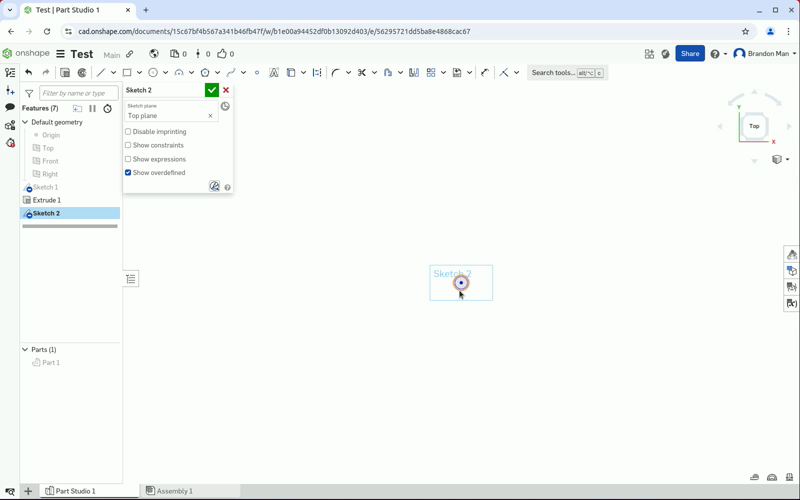
scroll(6)
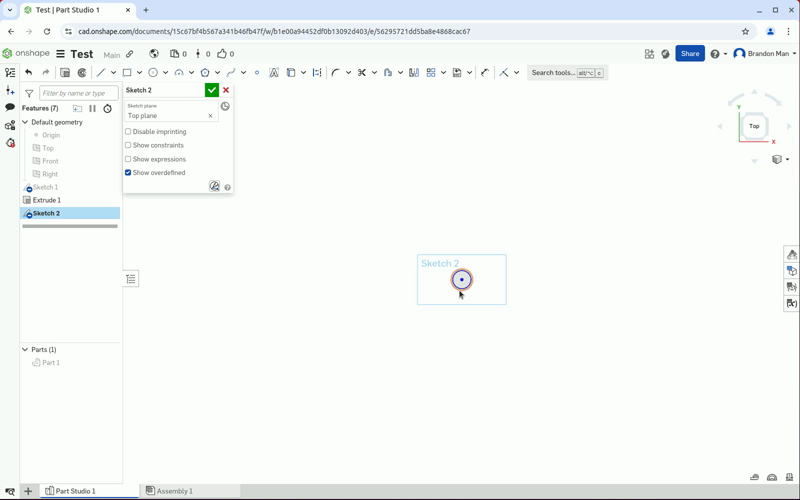
scroll(6)
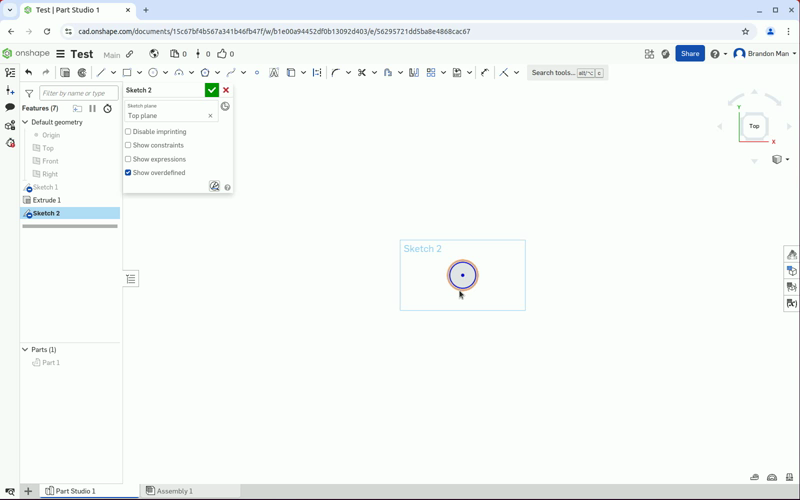
scroll(6)
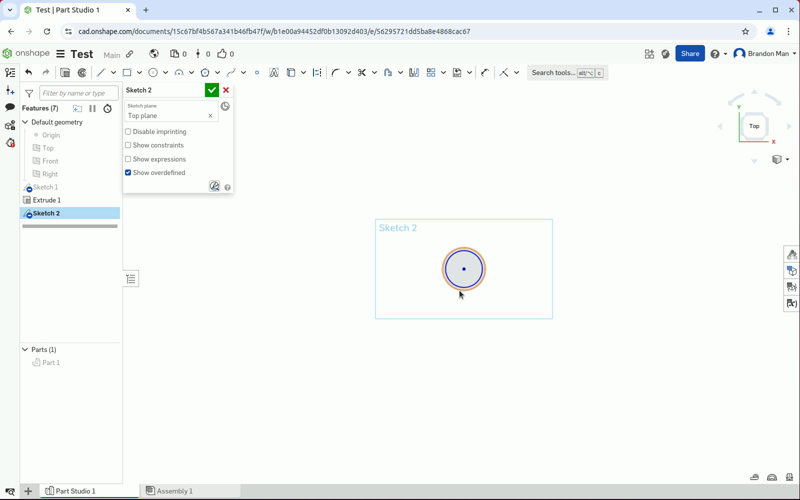
scroll(6)
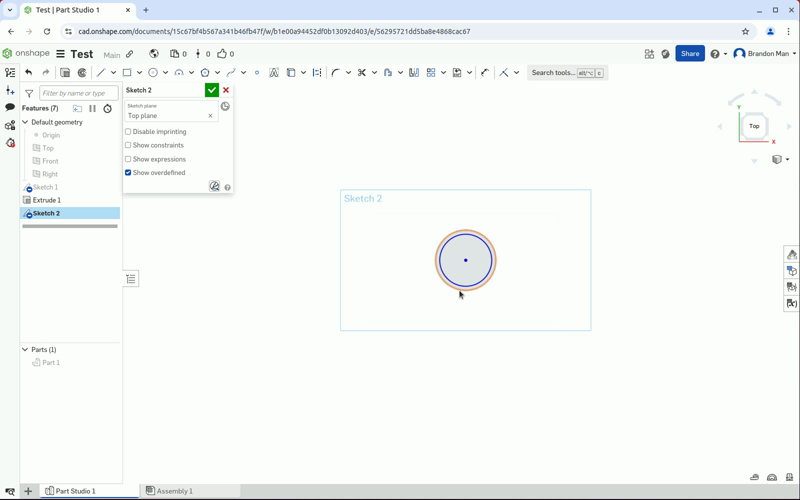
scroll(6)
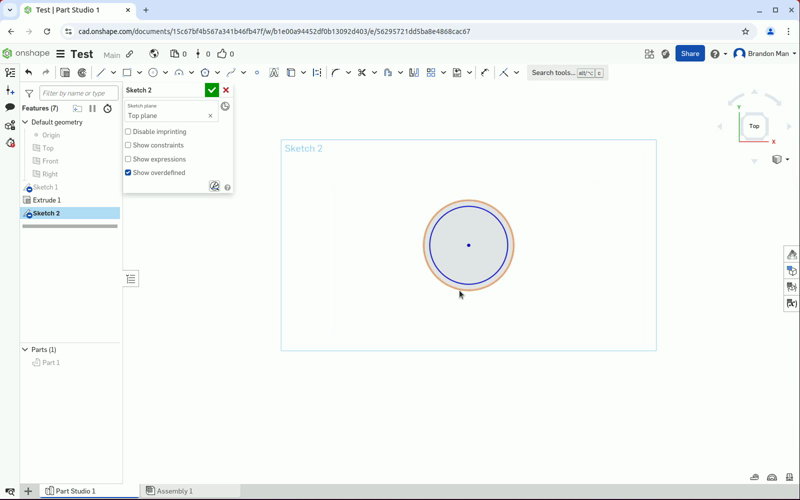
scroll(6)
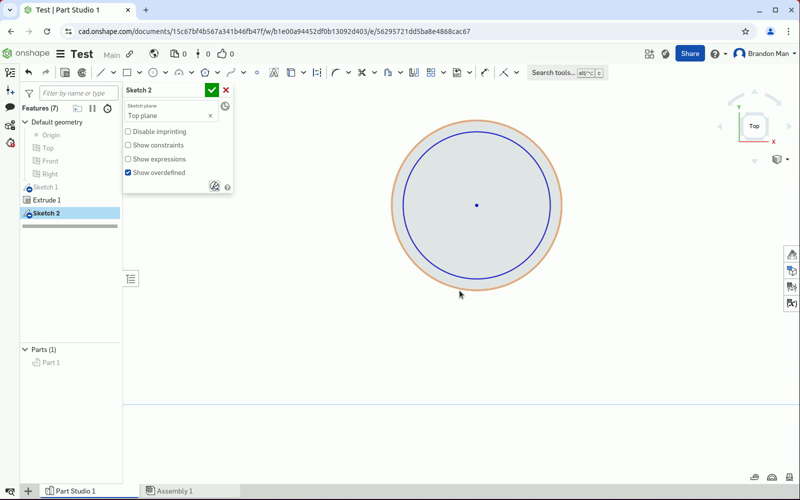
click(459, 290)
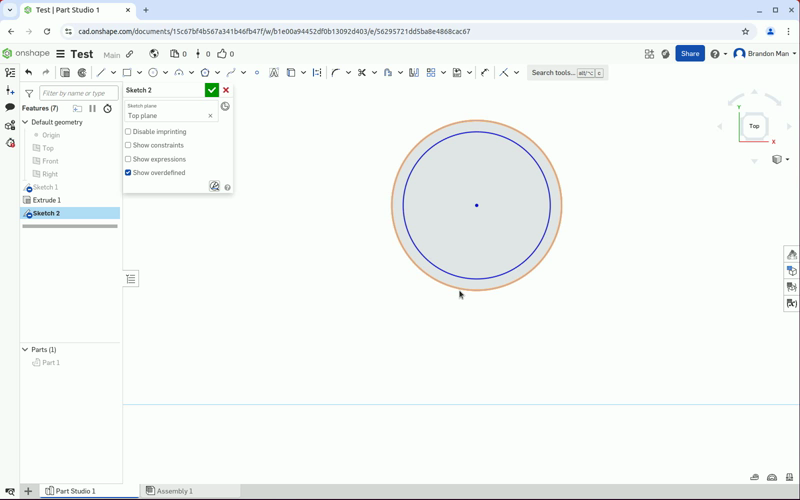
scroll(-6)
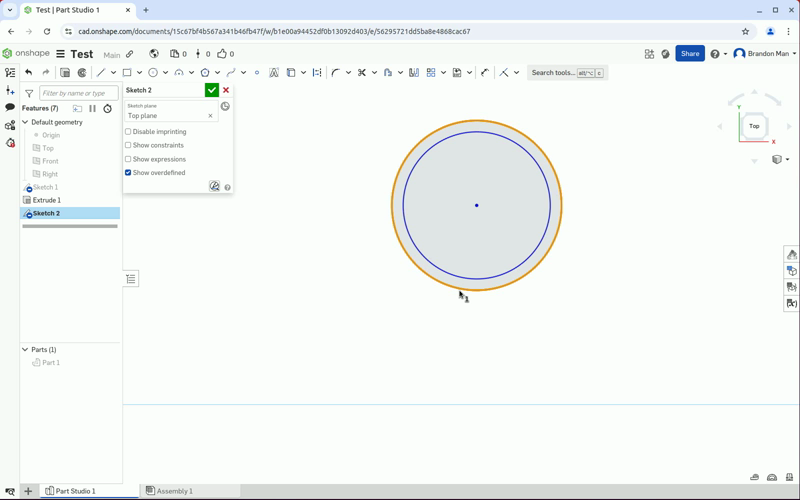
scroll(-6)
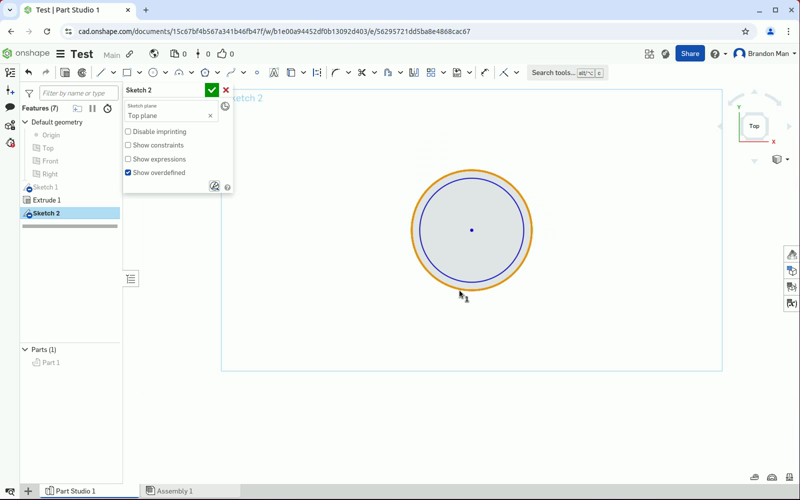
scroll(-6)
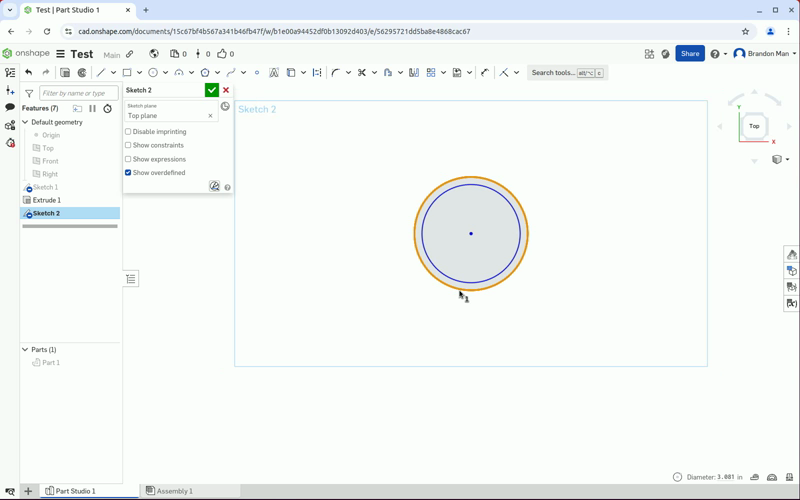
scroll(-6)
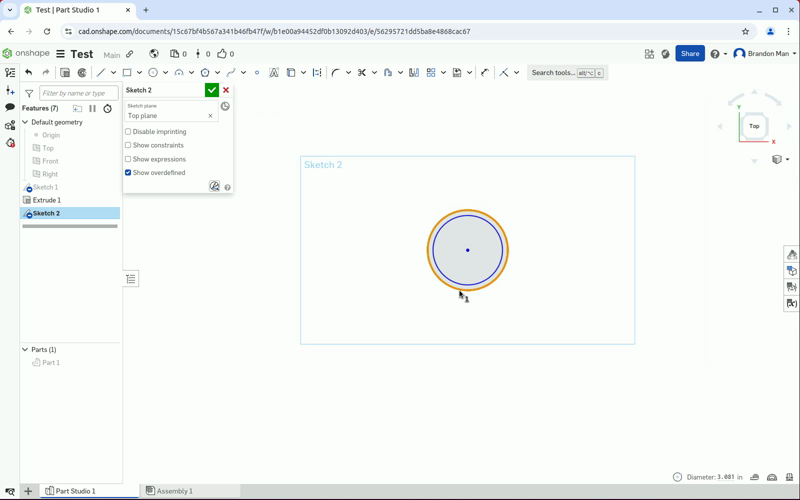
scroll(-6)
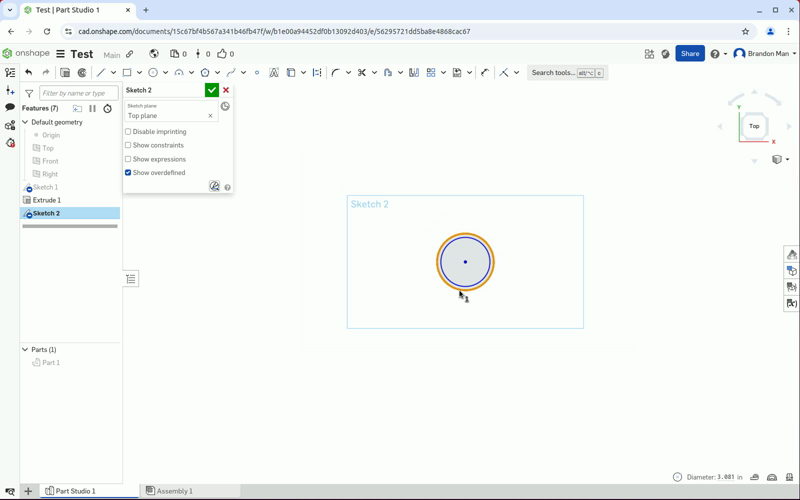
scroll(-6)
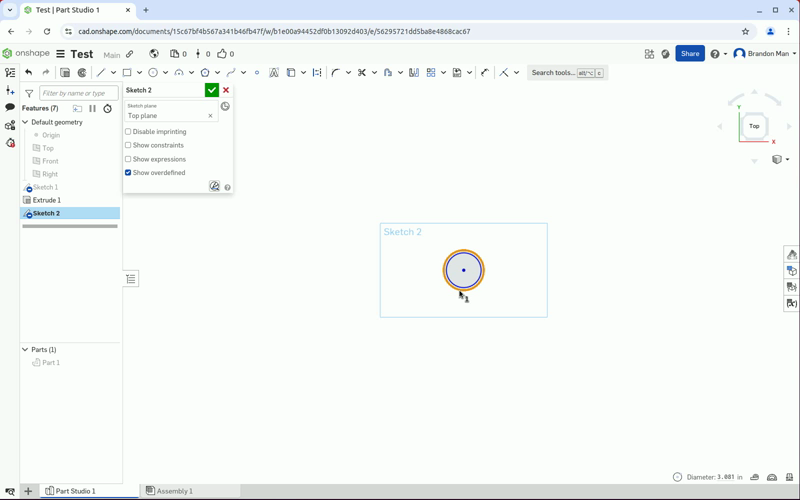
scroll(-6)
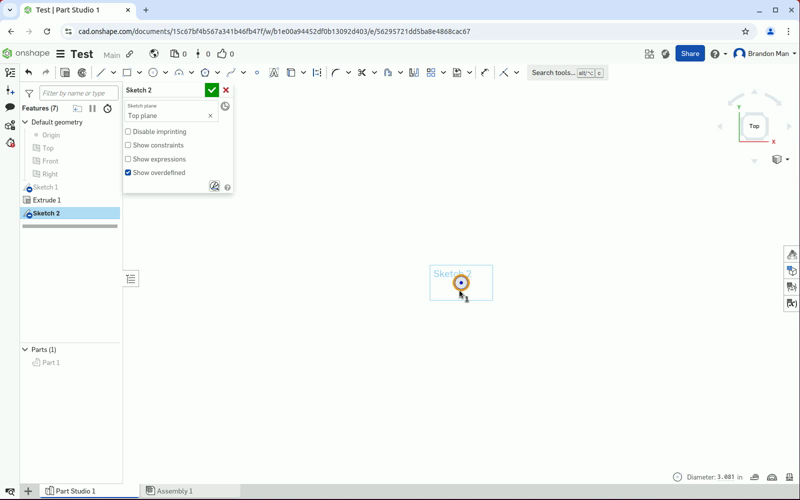
mouse_move(73, 352)
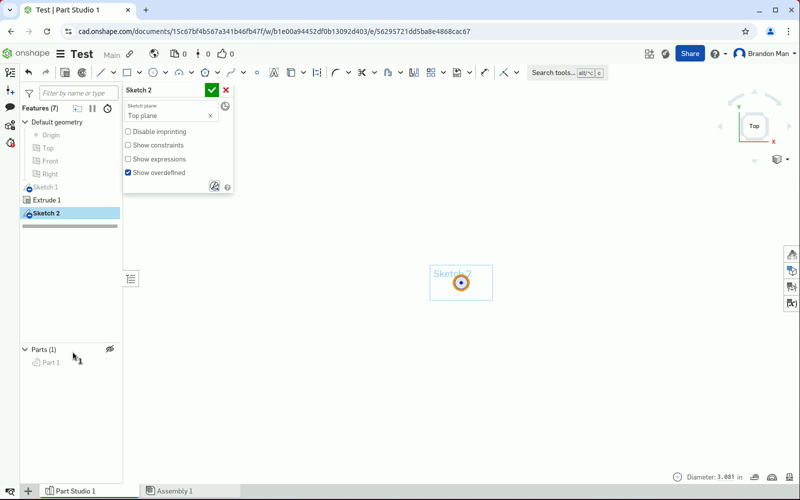
key(shift+y)
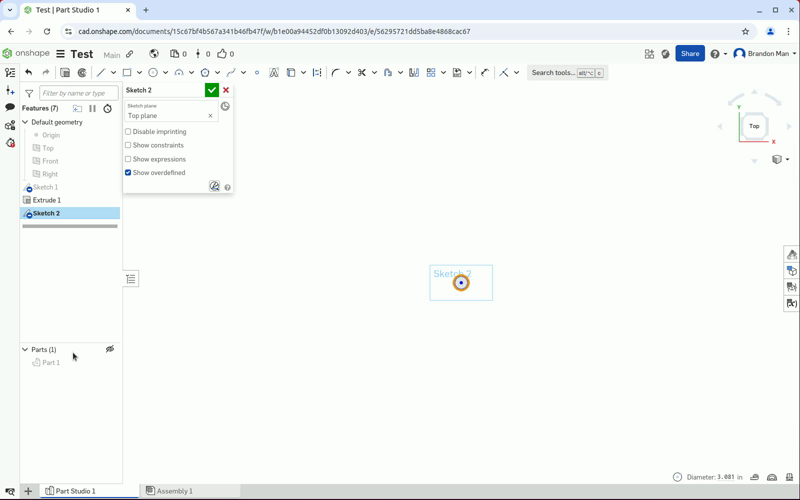
key(shift+e)
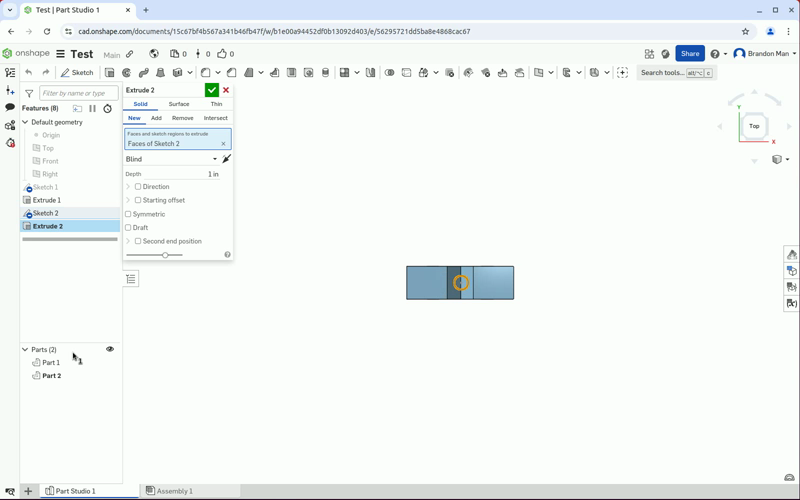
mouse_move(143, 106)
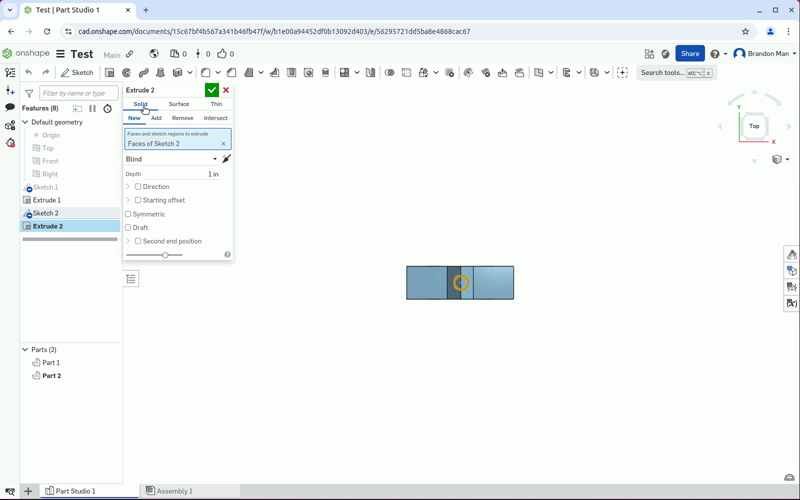
click(143, 106)
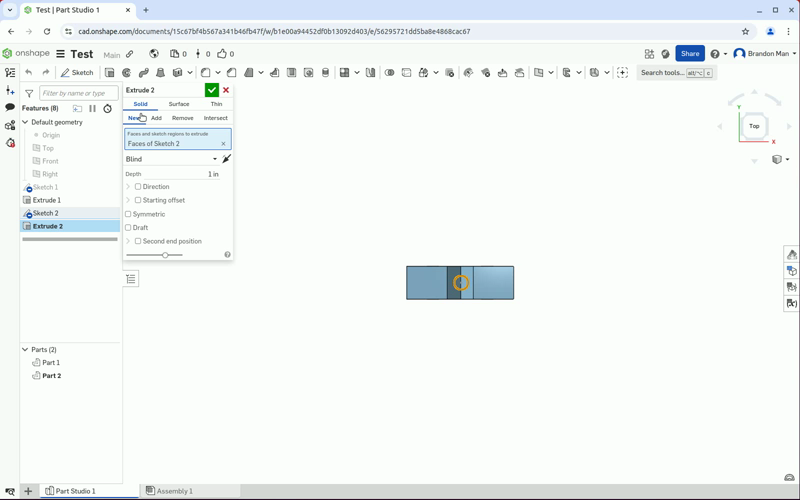
mouse_move(137, 120)
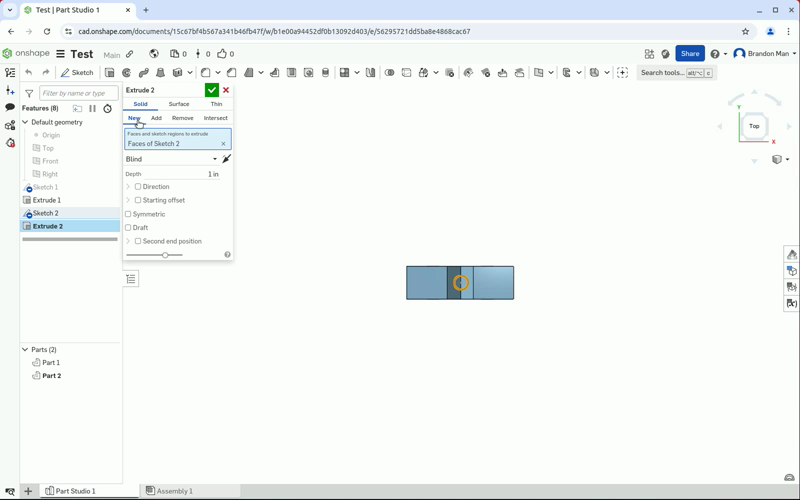
click(137, 120)
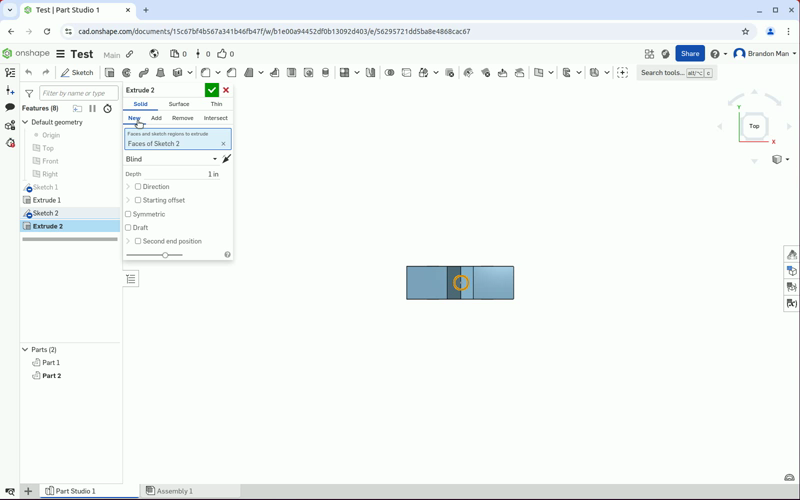
key(tab, 4)
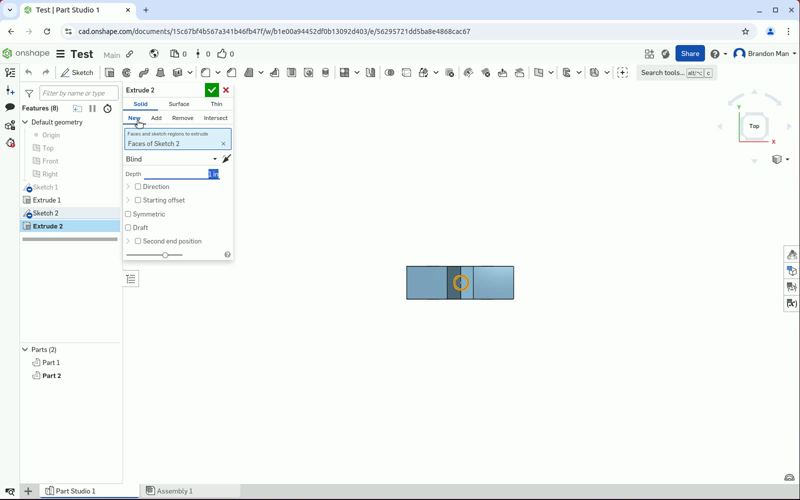
text(11.554)
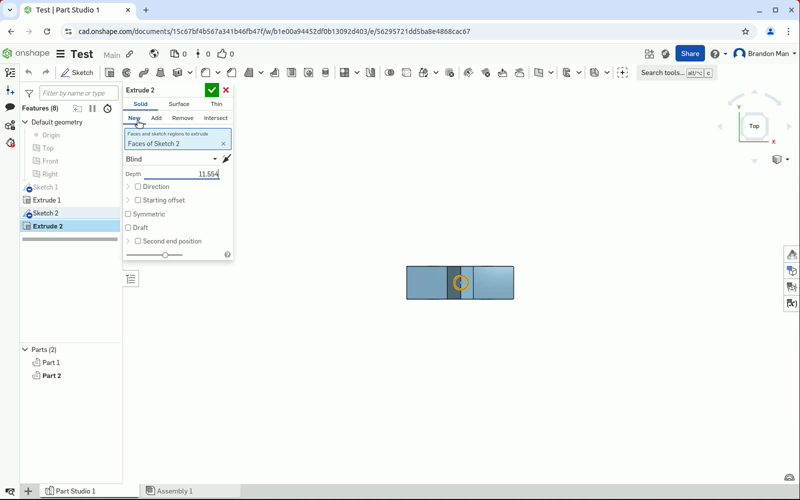
key(enter)
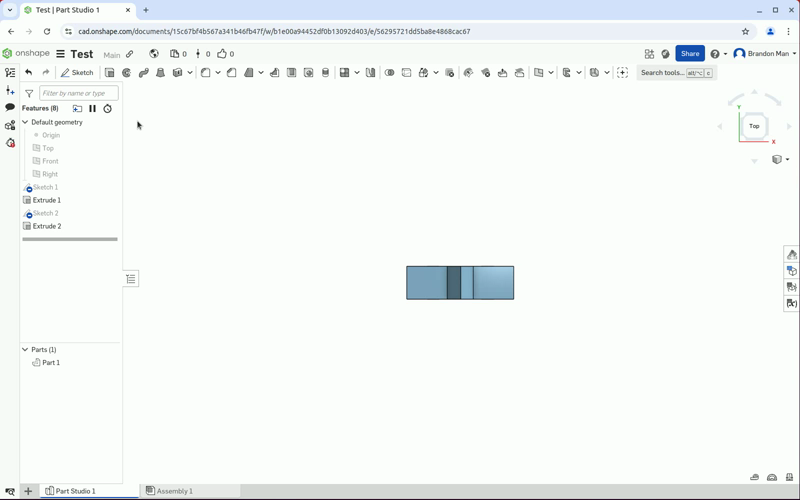
key(shift+h)
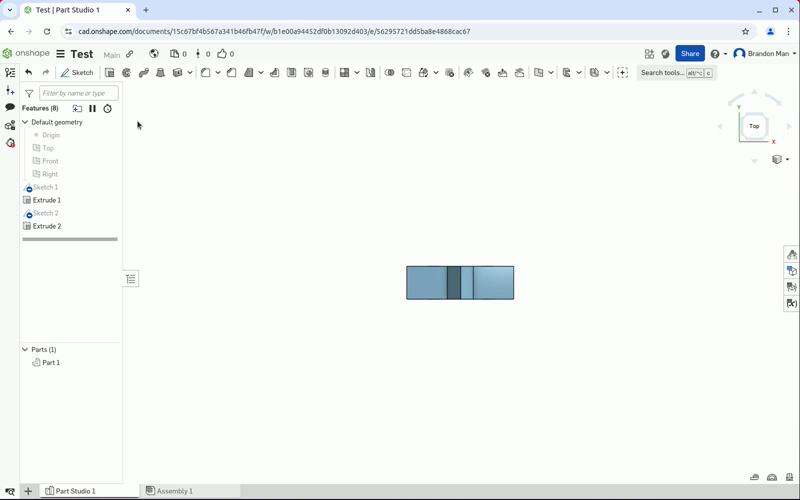
key(shift+h)
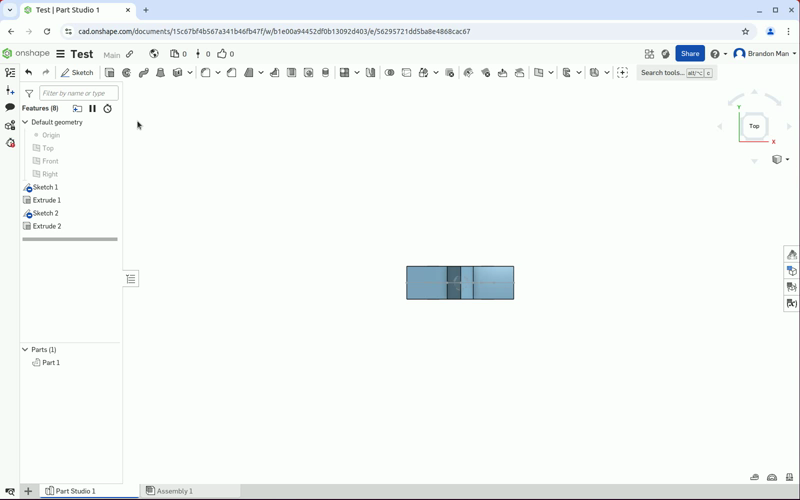
key(shift+7)
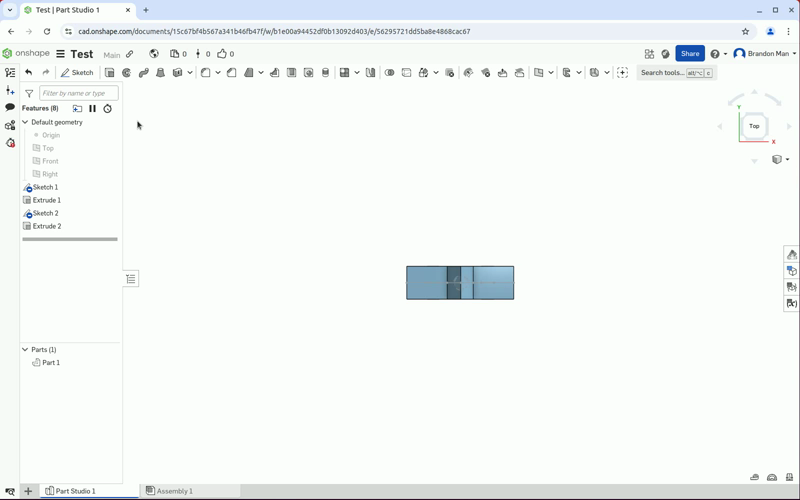
key(up, 3)
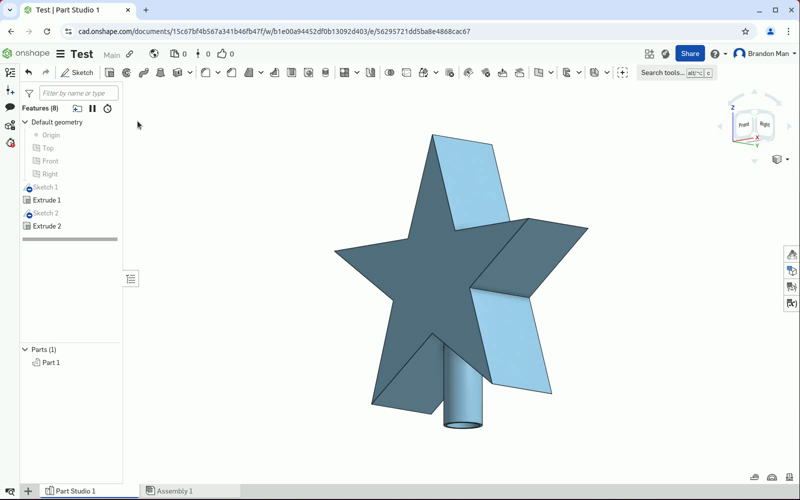
key(left, 3)
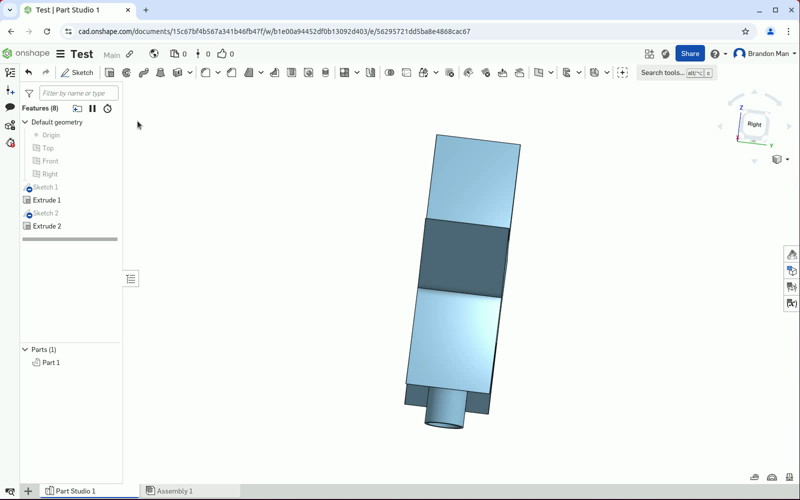
key(right, 3)
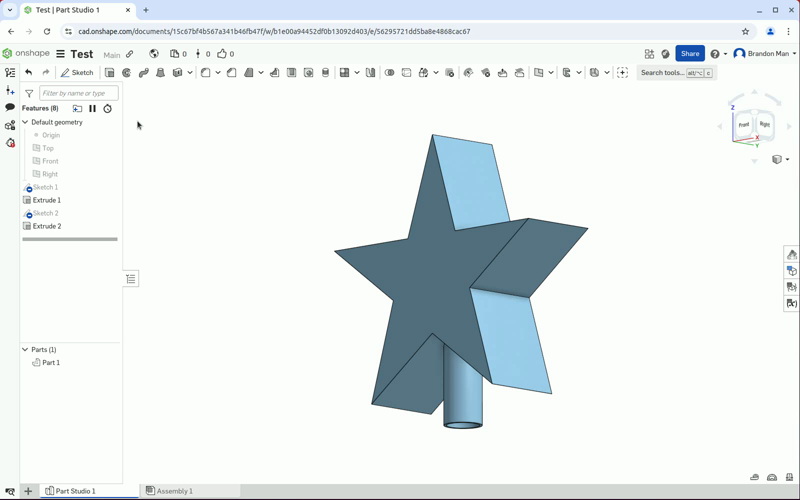
key(down, 3)
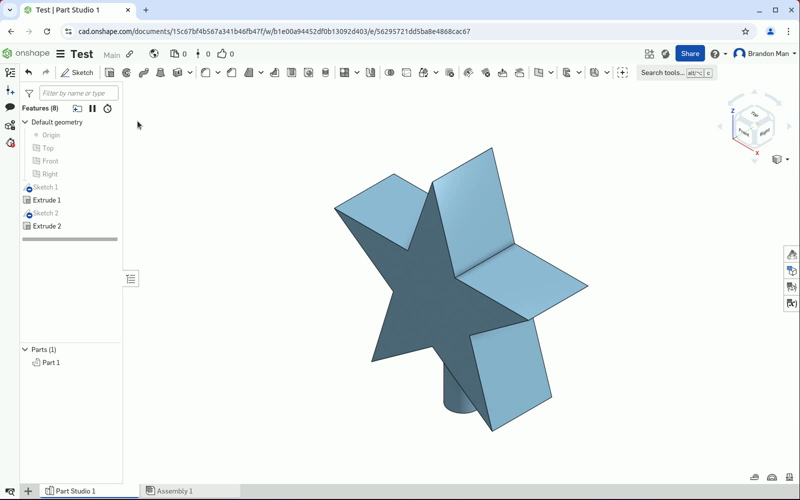
mouse_move(73, 189)
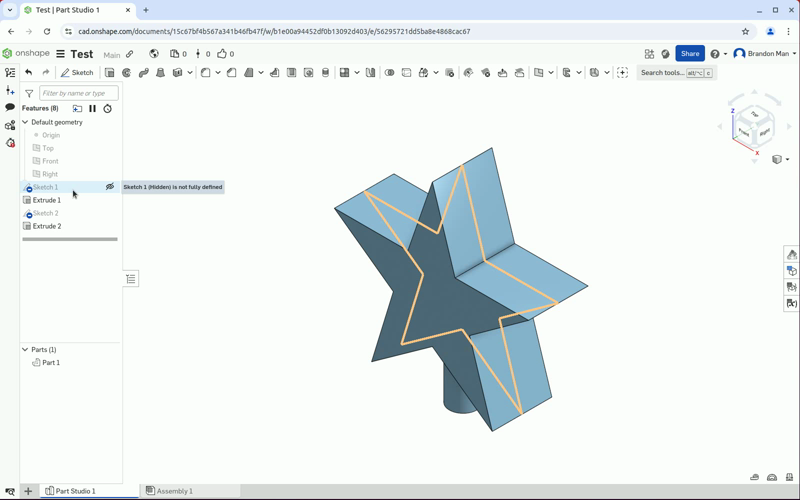
click(73, 189)